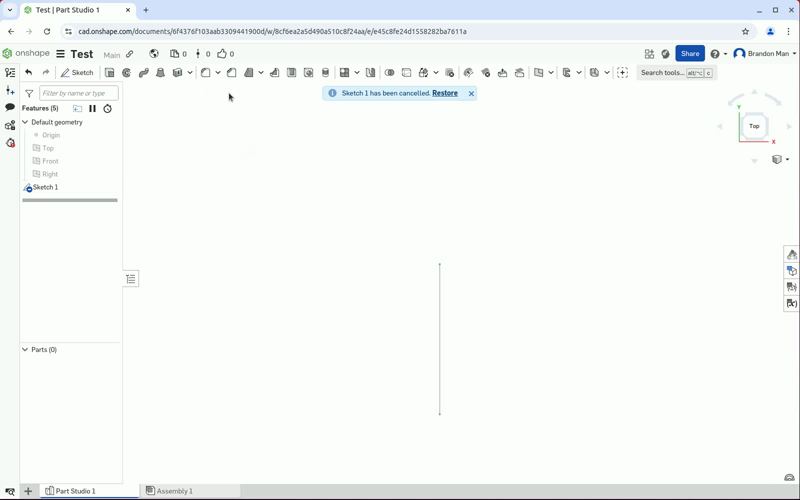
key(shift+h)
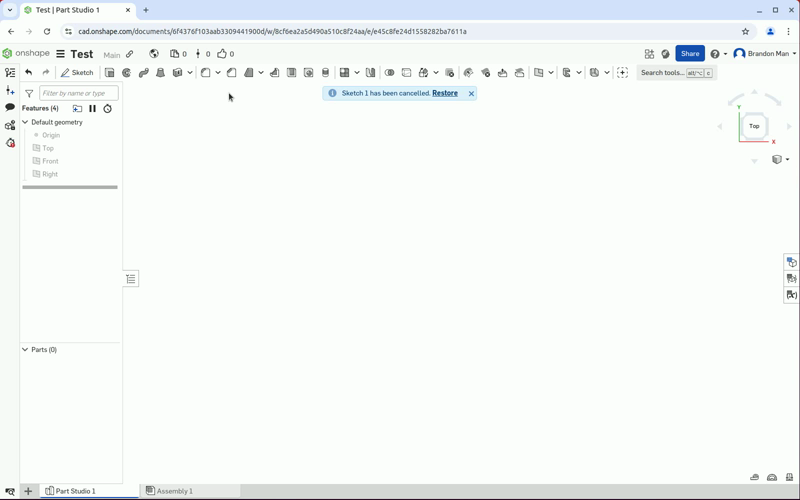
mouse_move(73, 352)
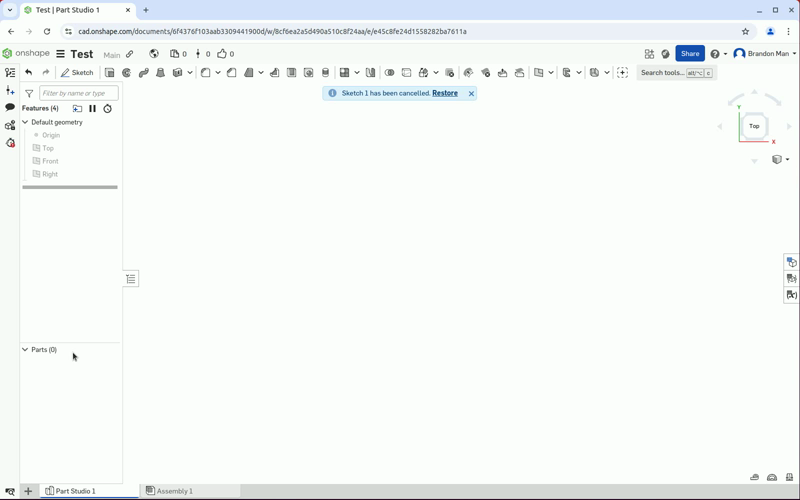
key(y)
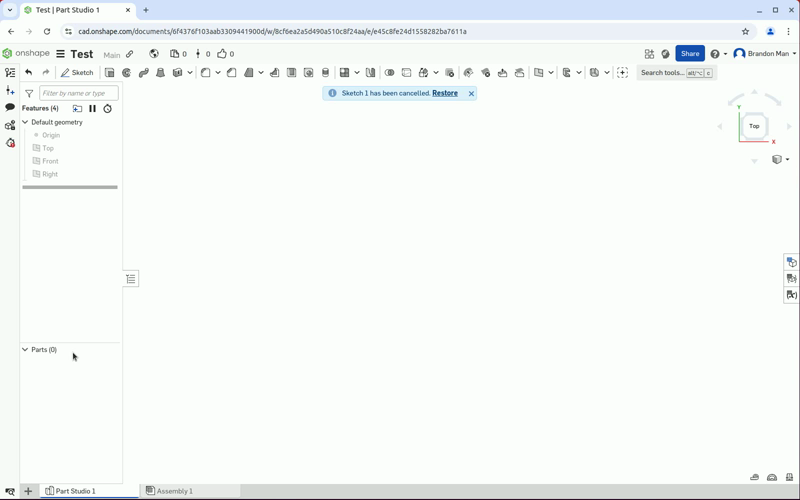
key(shift+p)
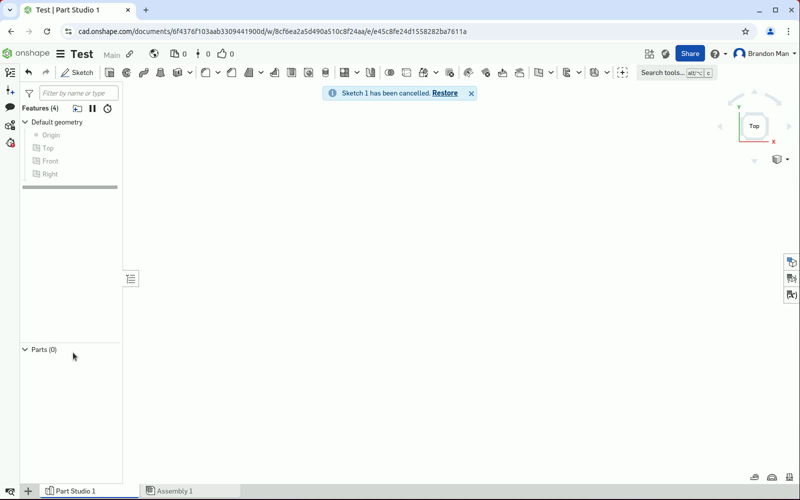
key(space)
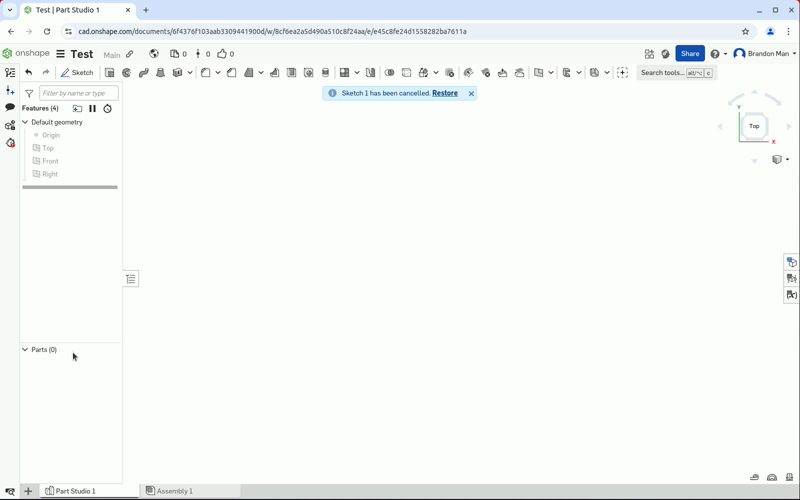
key_down(shift)
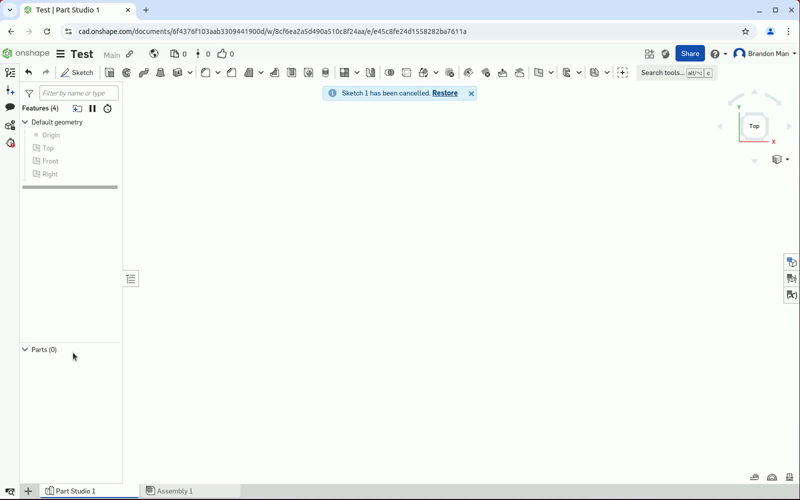
key(up)
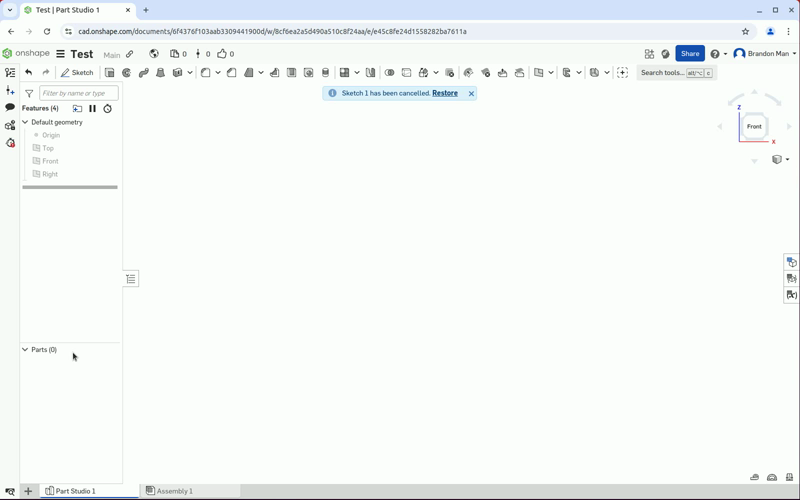
key_up(shift)
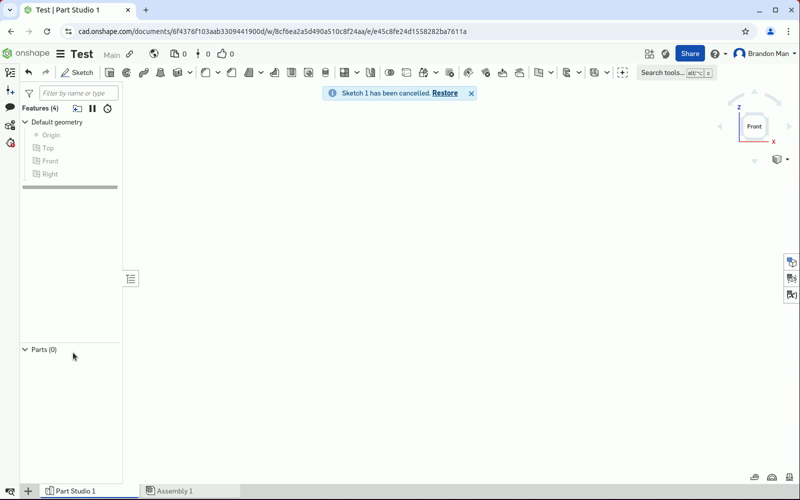
mouse_move(73, 352)
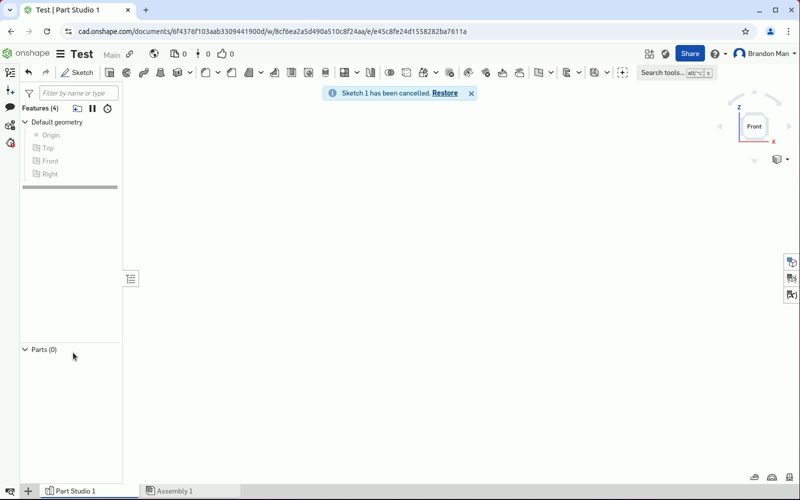
key(shift+y)
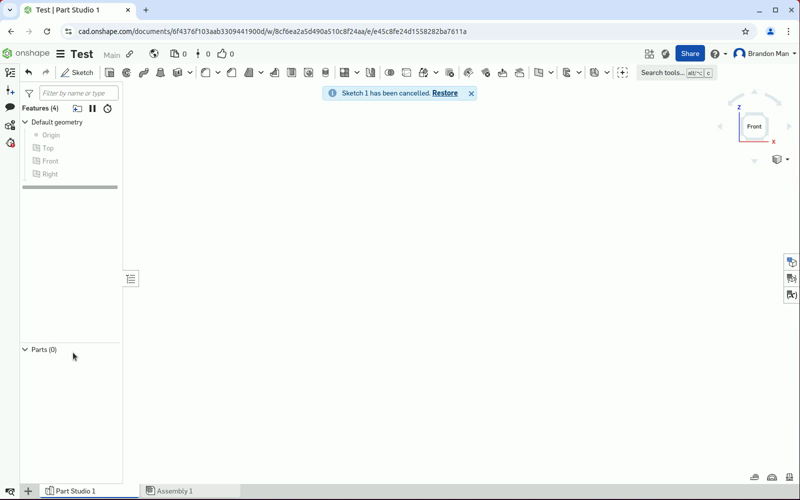
key(shift+s)
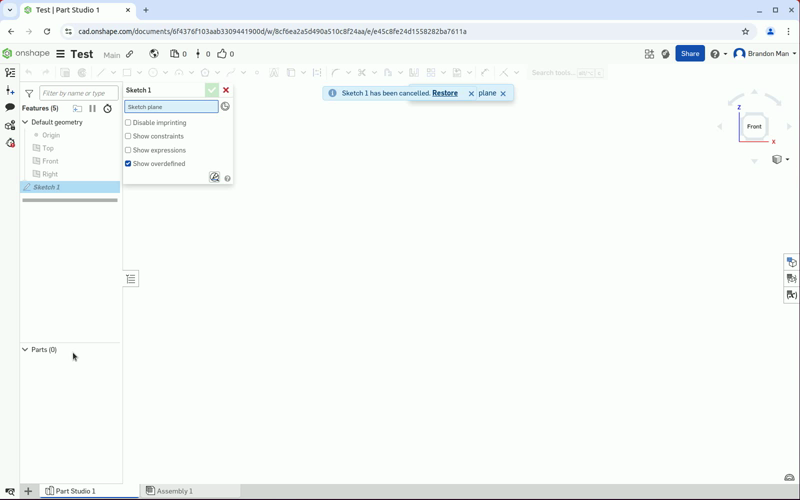
mouse_move(73, 163)
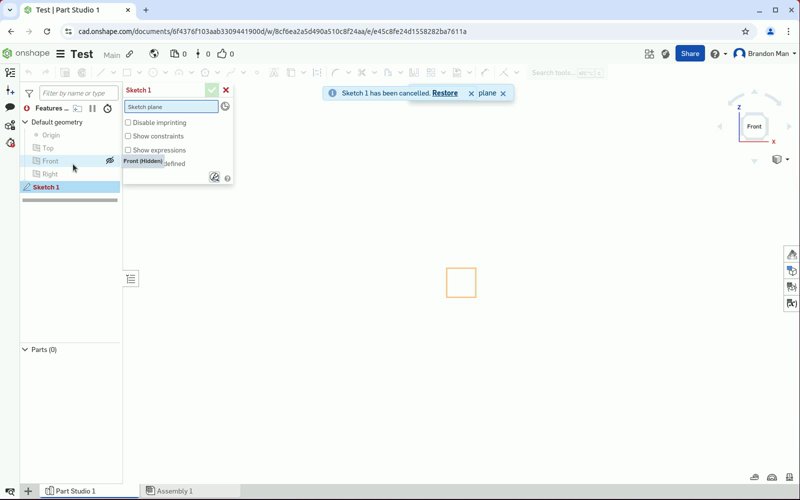
click(73, 163)
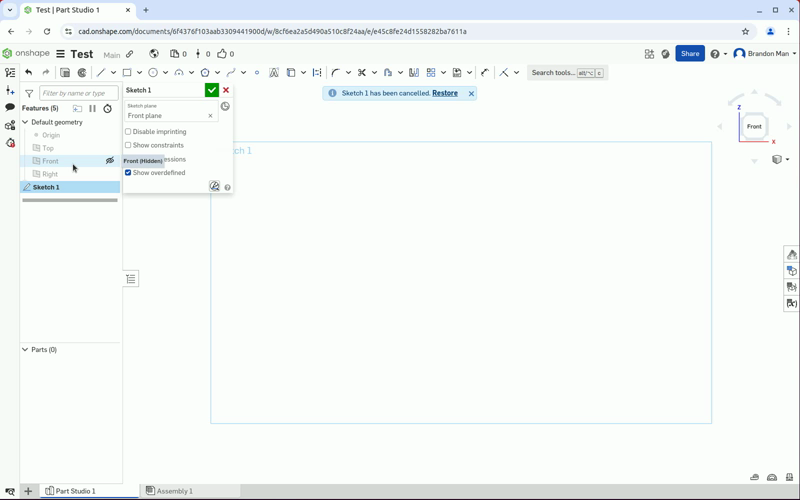
mouse_move(73, 352)
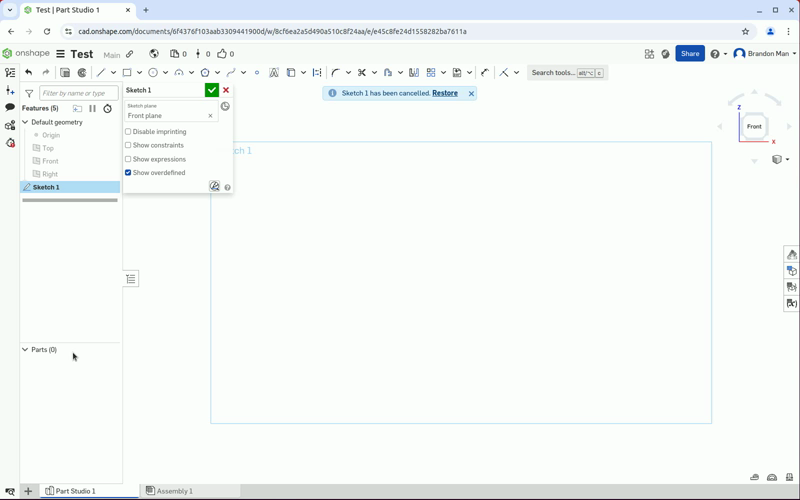
key(y)
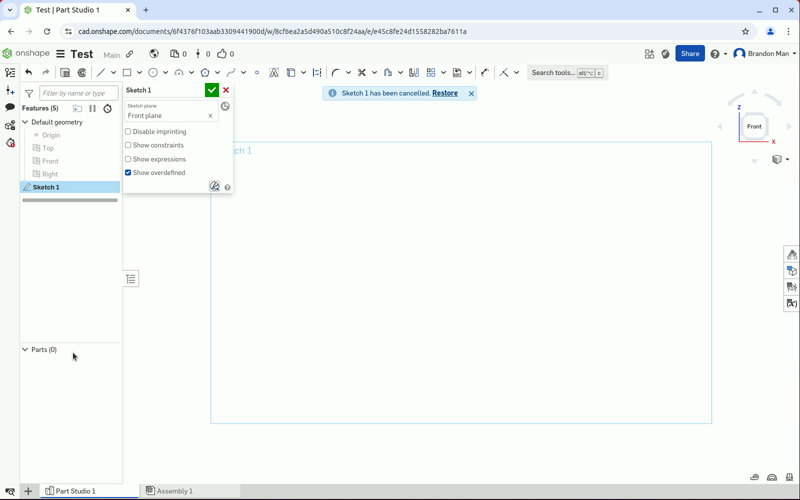
key(c)
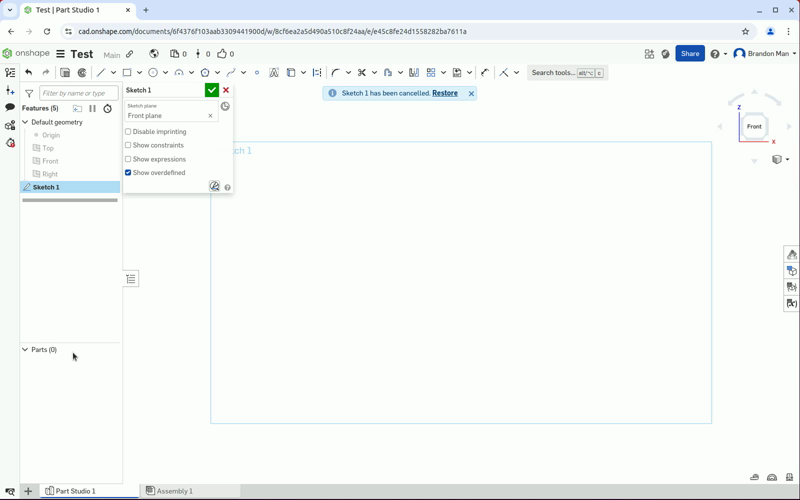
key_down(shift)
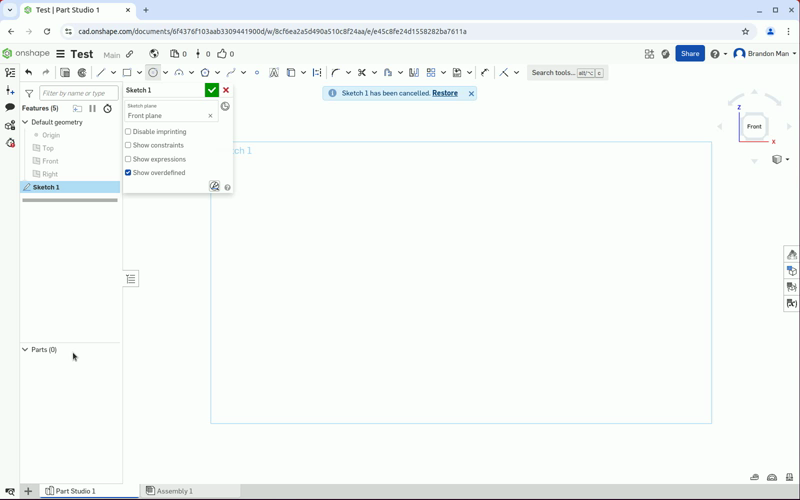
mouse_move(461, 282)
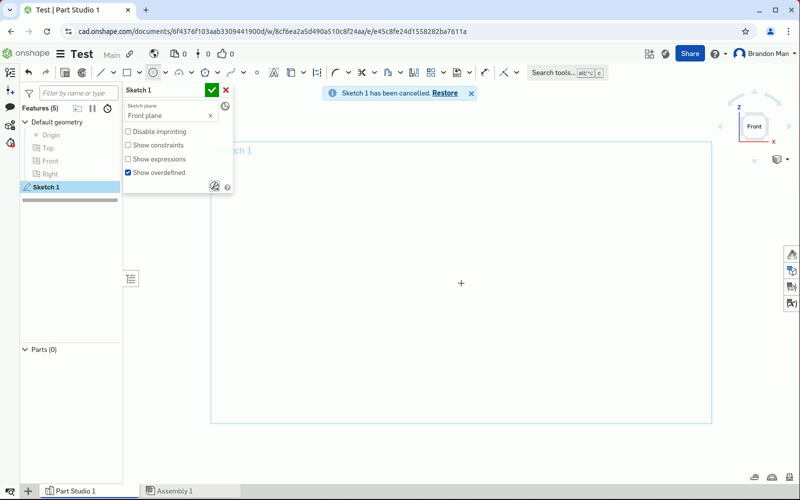
click(461, 282)
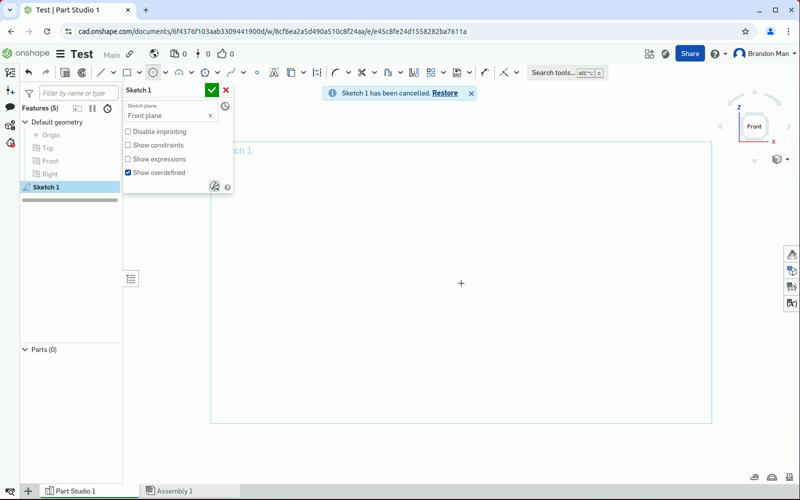
key_up(shift)
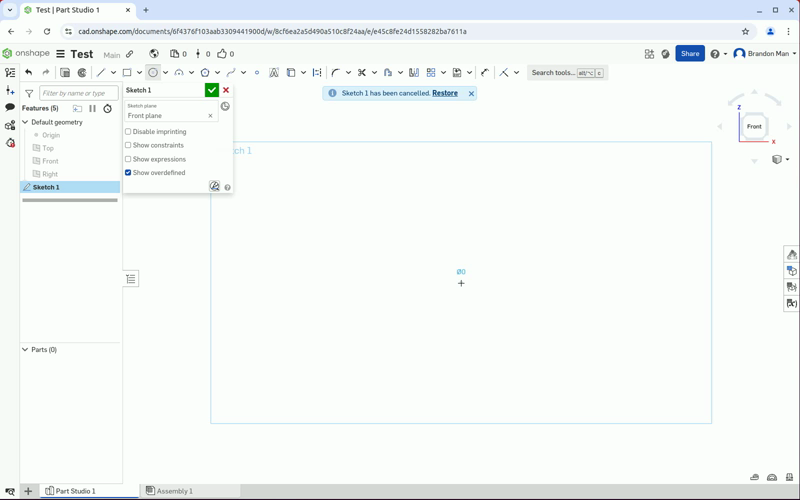
mouse_move(574, 282)
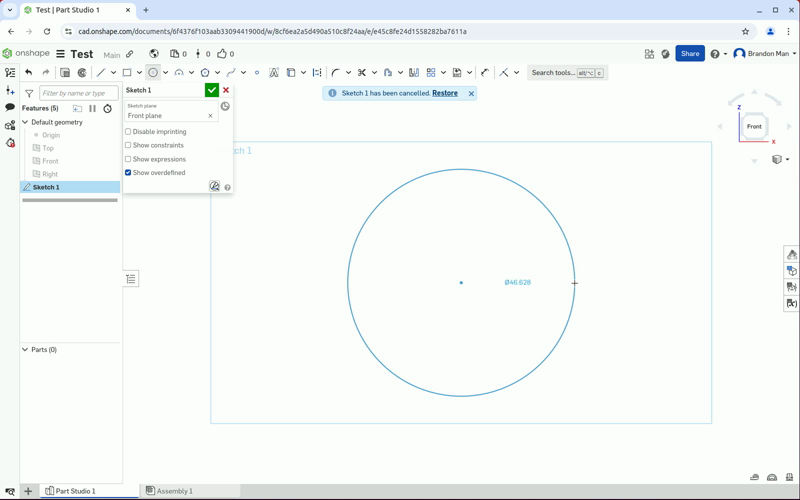
click(574, 282)
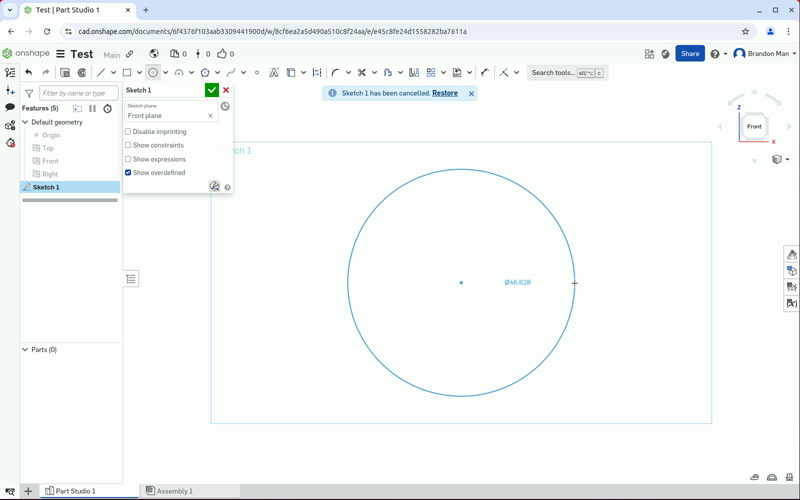
key(esc)
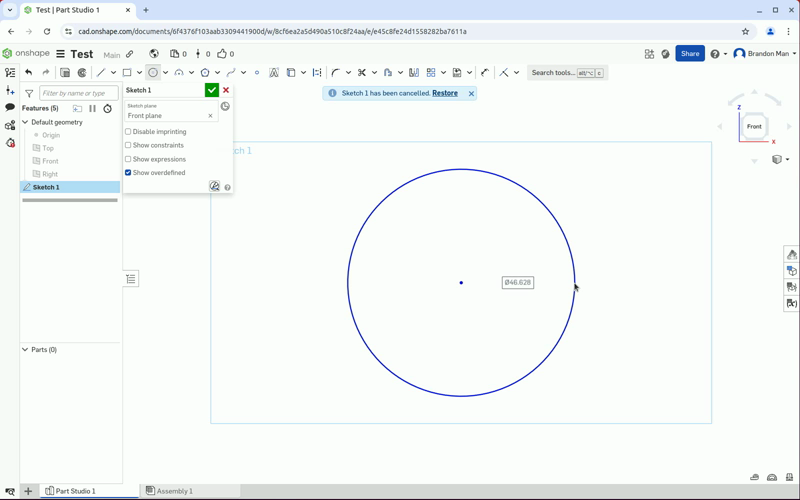
key(c)
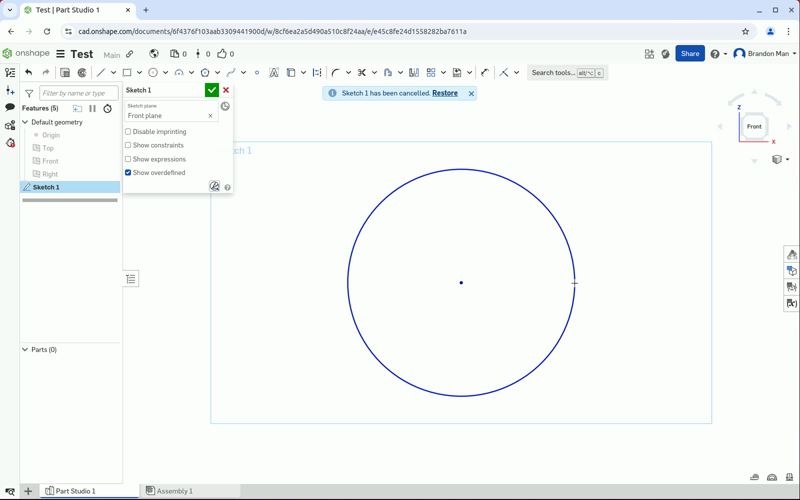
key_down(shift)
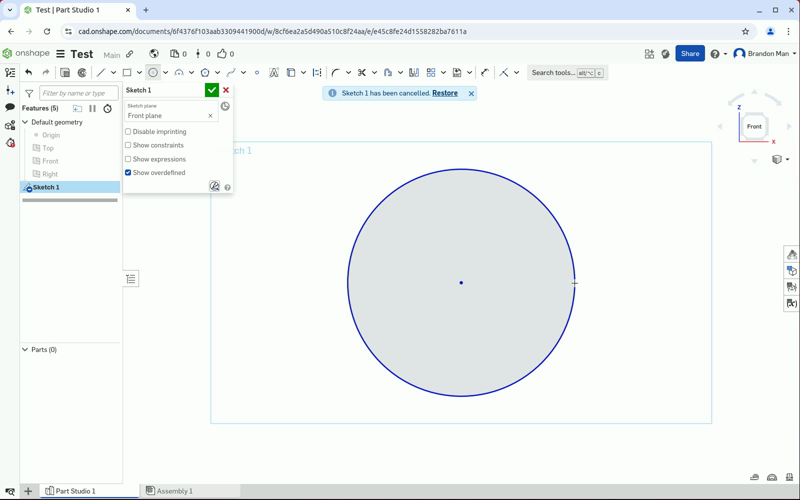
mouse_move(397, 282)
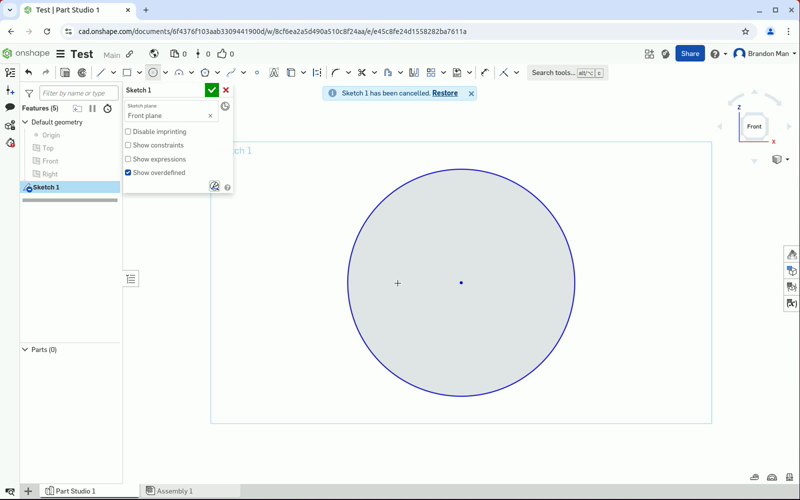
click(397, 282)
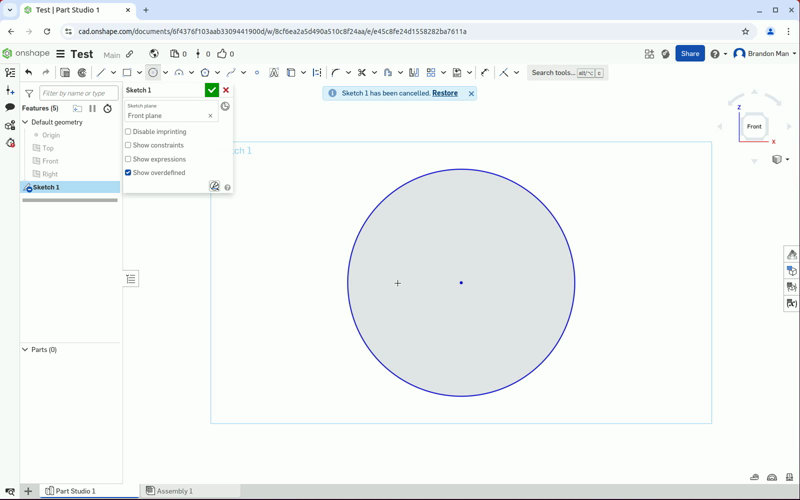
key_up(shift)
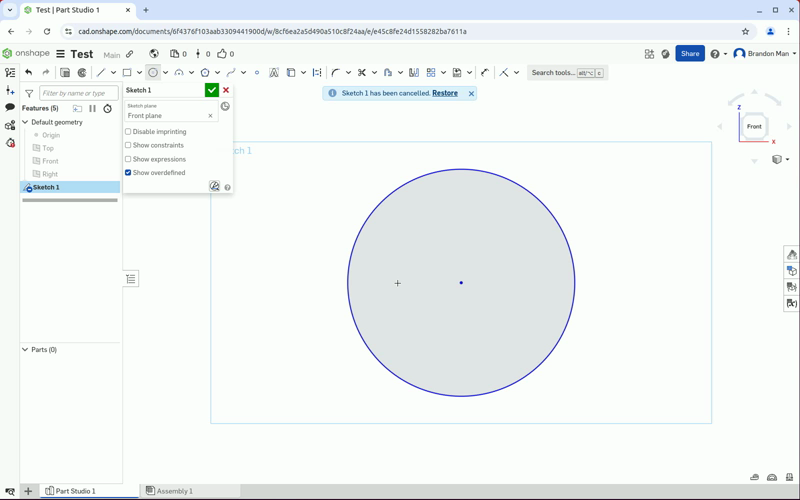
mouse_move(421, 282)
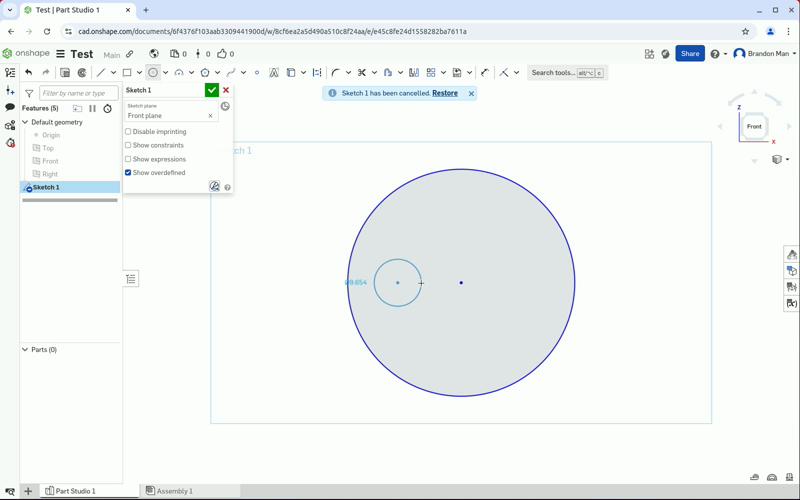
click(421, 282)
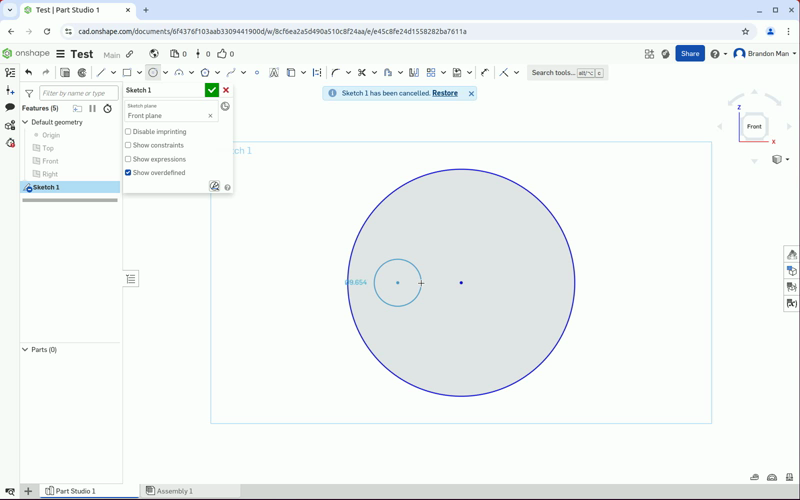
key(esc)
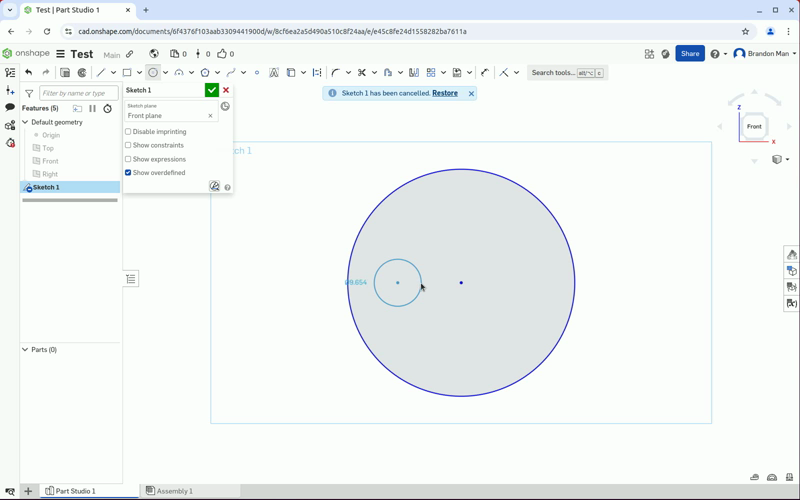
key(c)
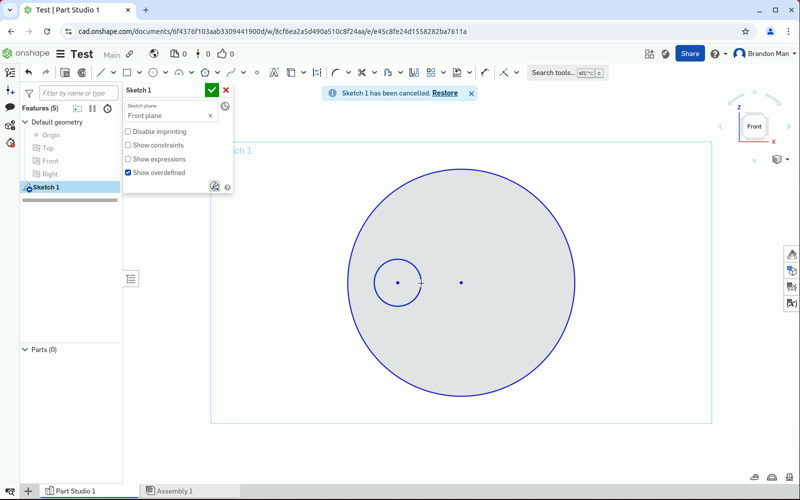
key_down(shift)
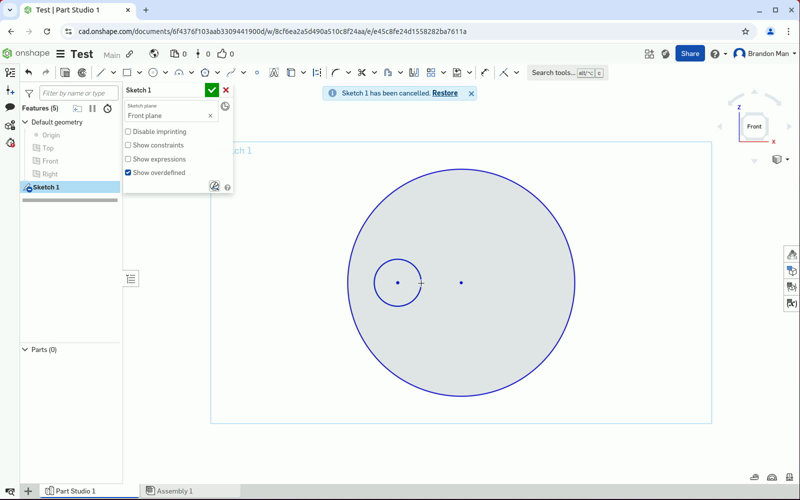
mouse_move(461, 344)
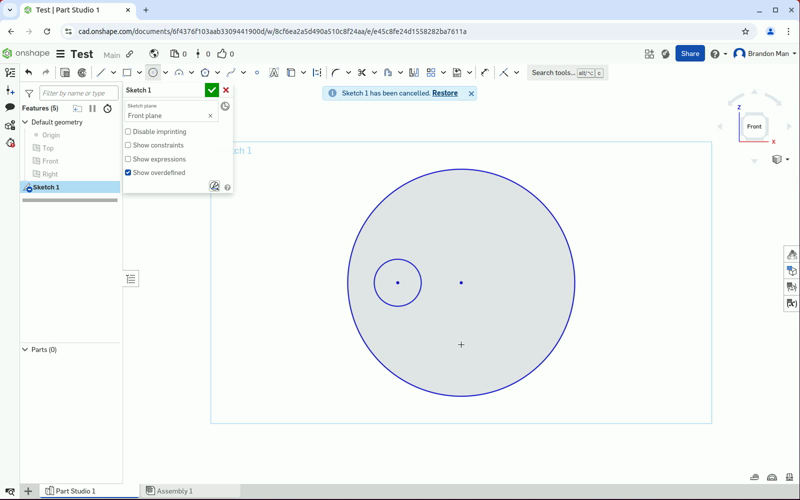
click(461, 344)
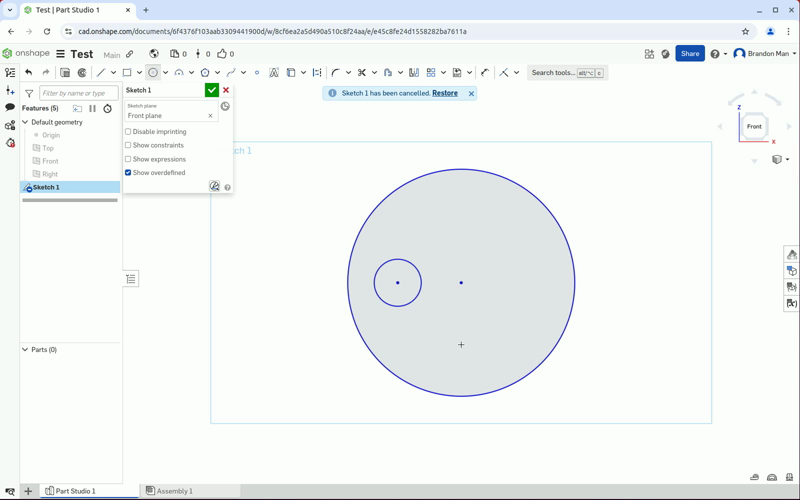
key_up(shift)
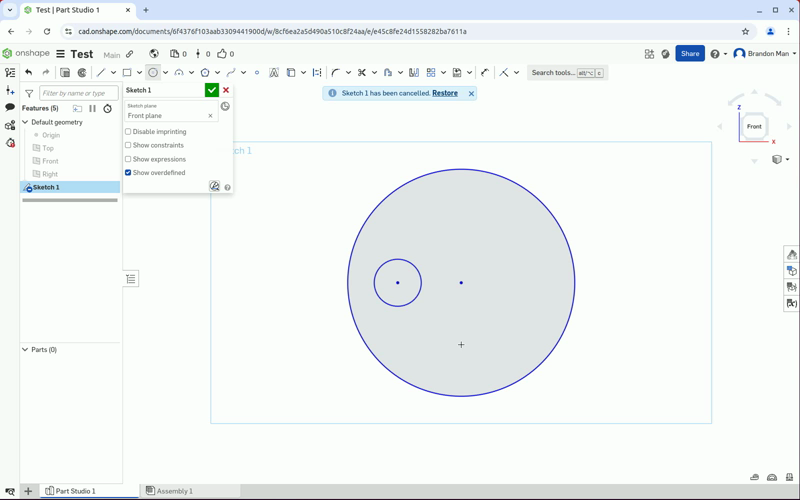
mouse_move(485, 344)
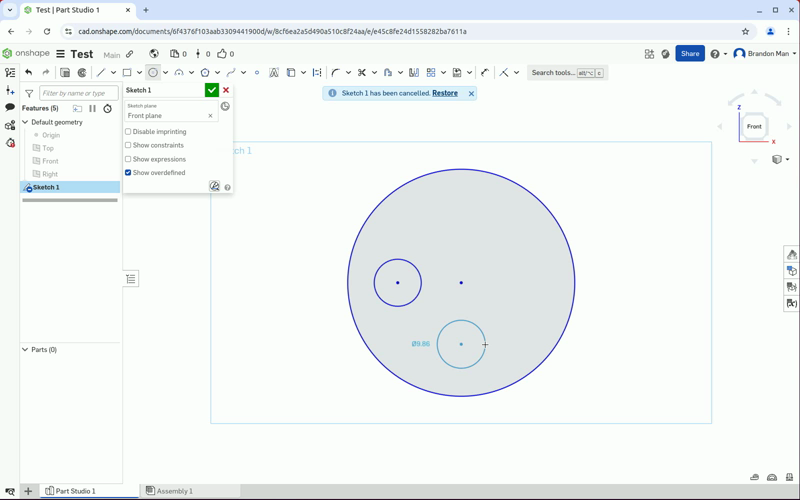
click(485, 344)
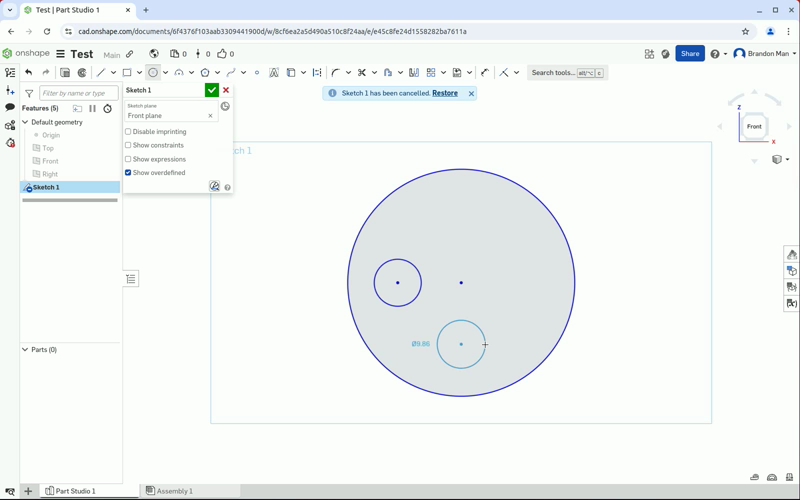
key(esc)
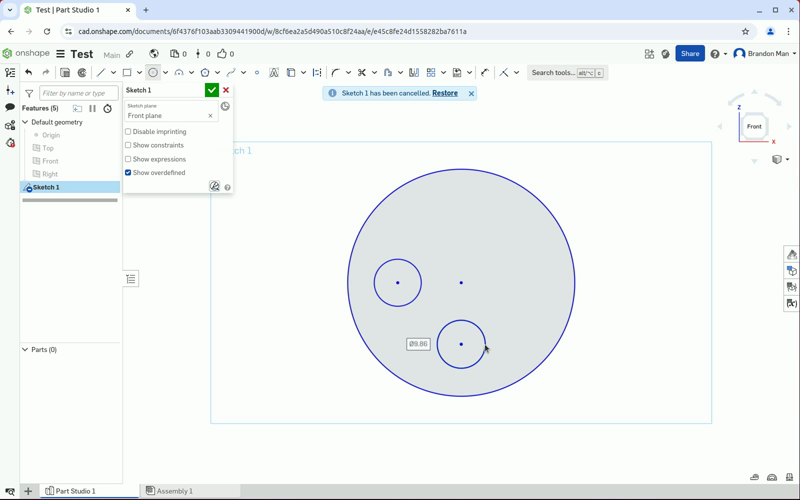
key(c)
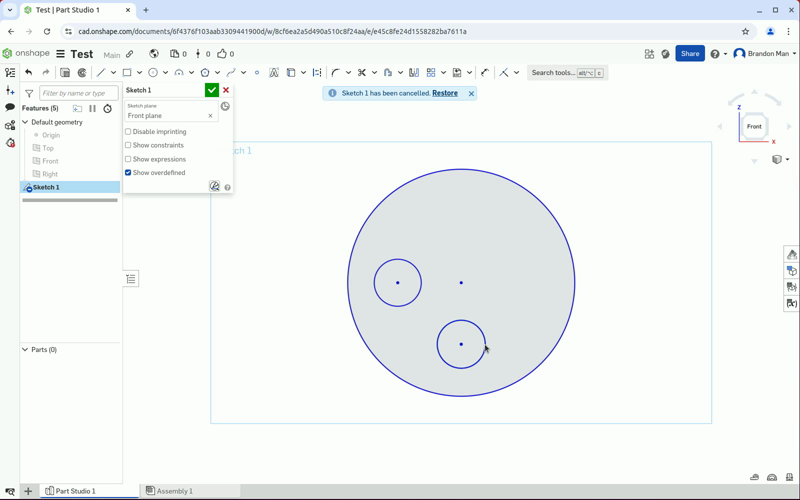
key_down(shift)
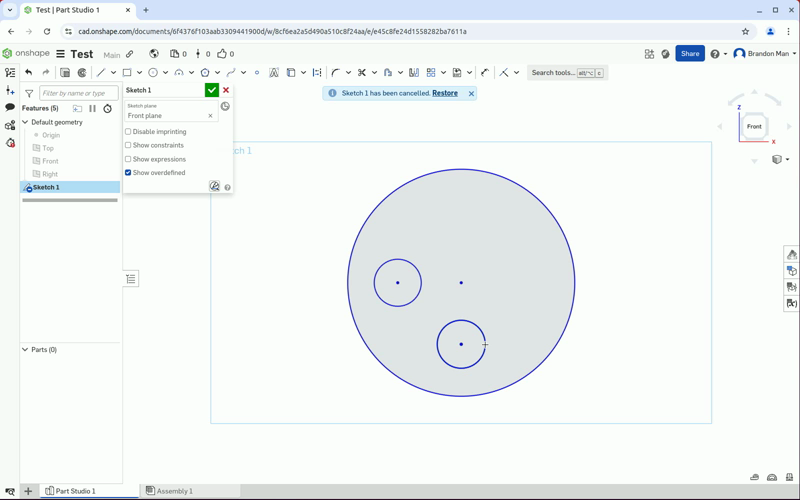
mouse_move(461, 221)
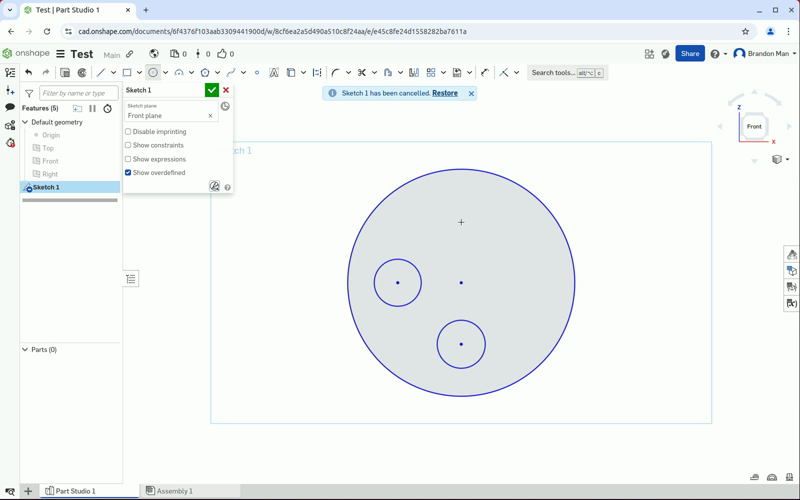
click(461, 221)
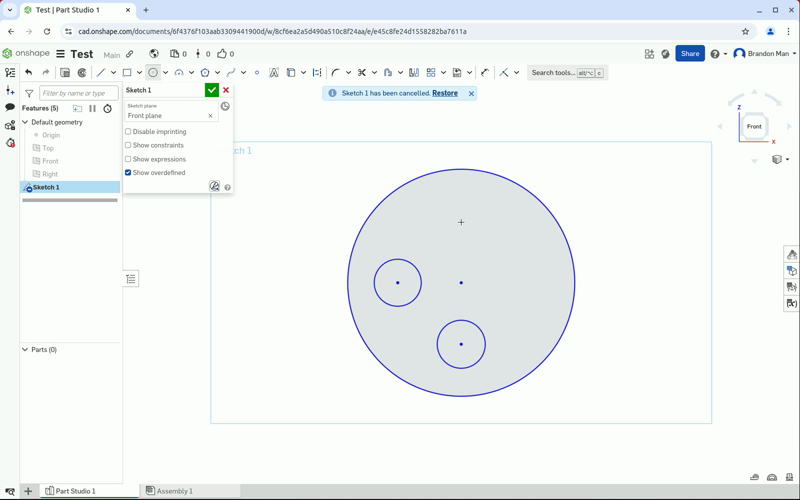
key_up(shift)
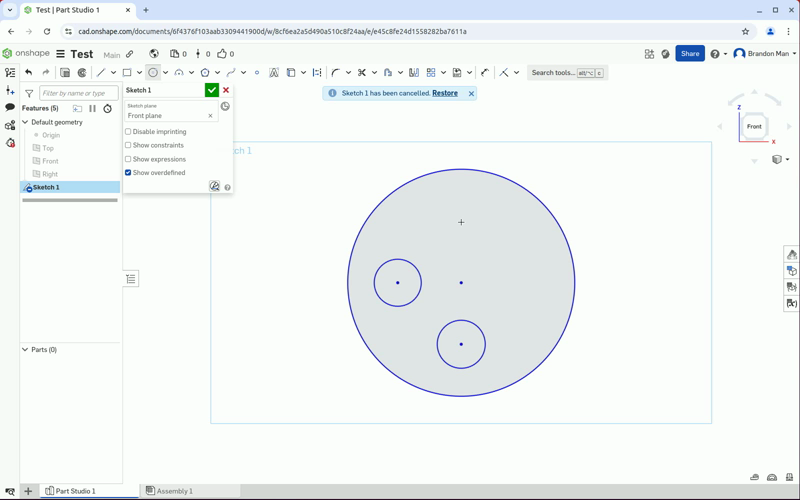
mouse_move(485, 221)
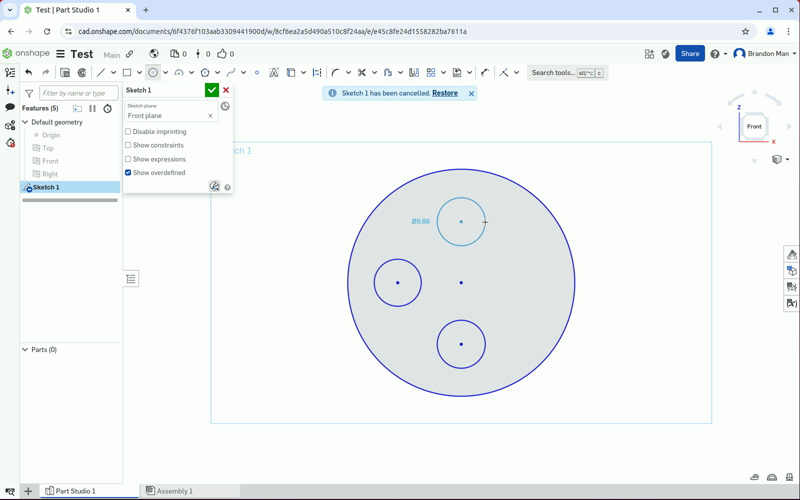
click(485, 221)
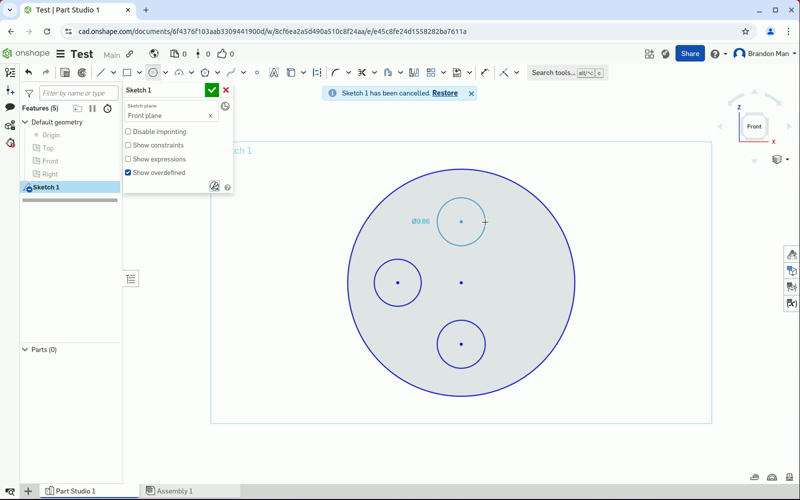
key(esc)
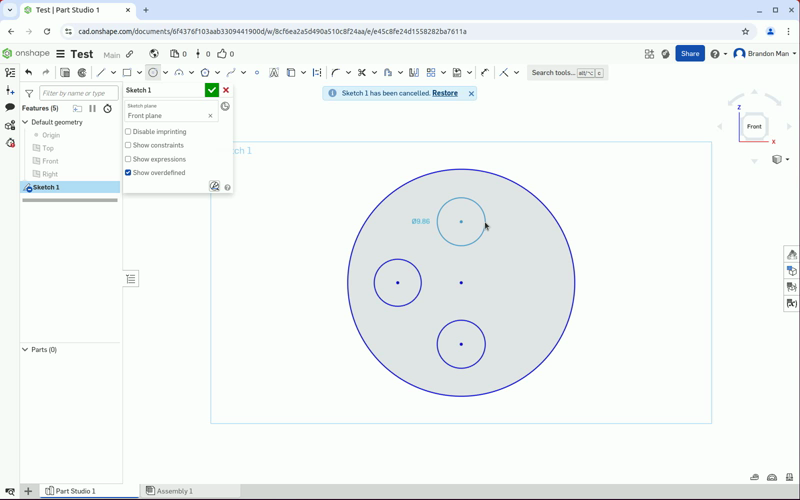
key(c)
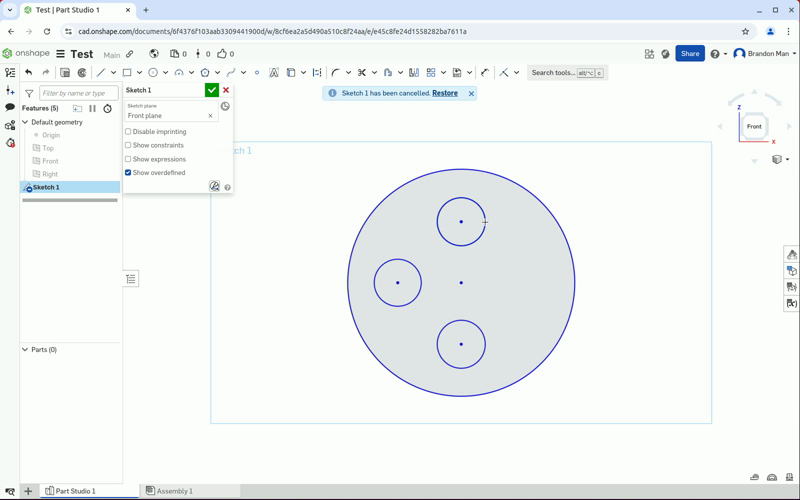
key_down(shift)
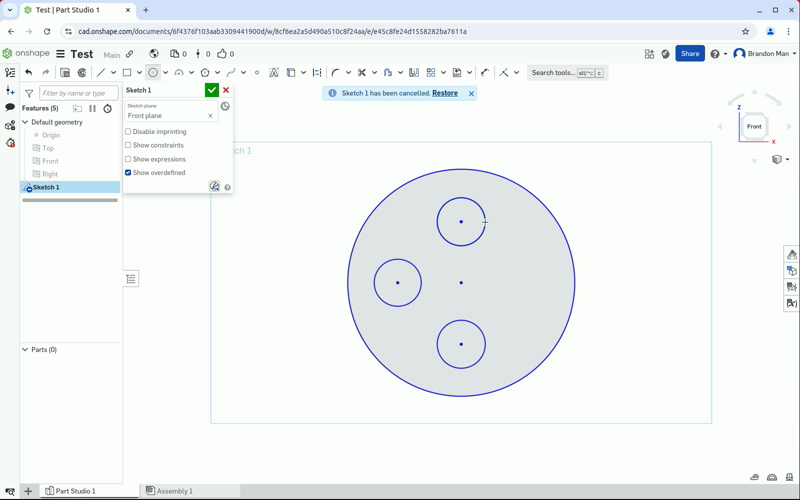
mouse_move(461, 282)
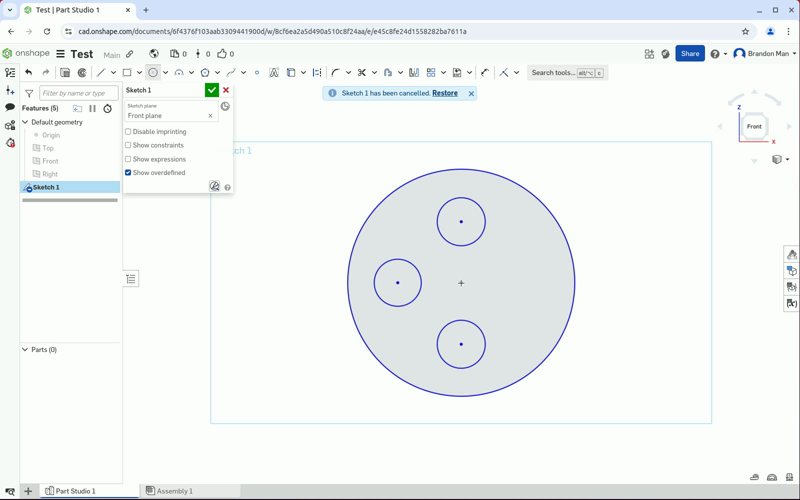
click(461, 282)
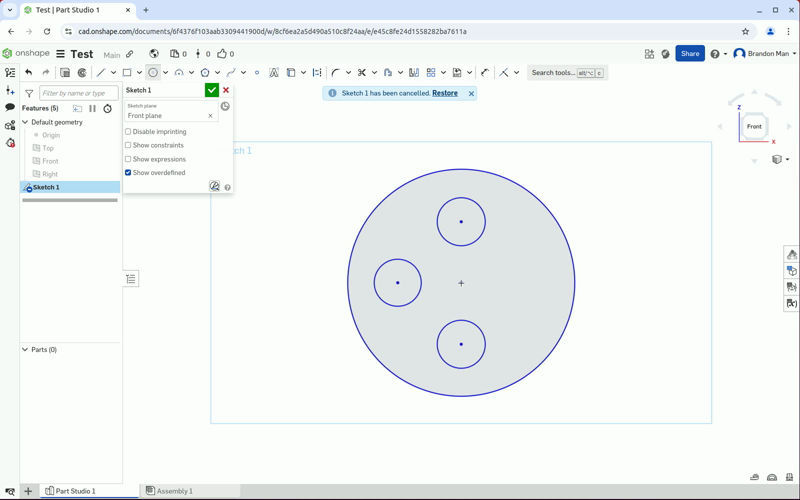
key_up(shift)
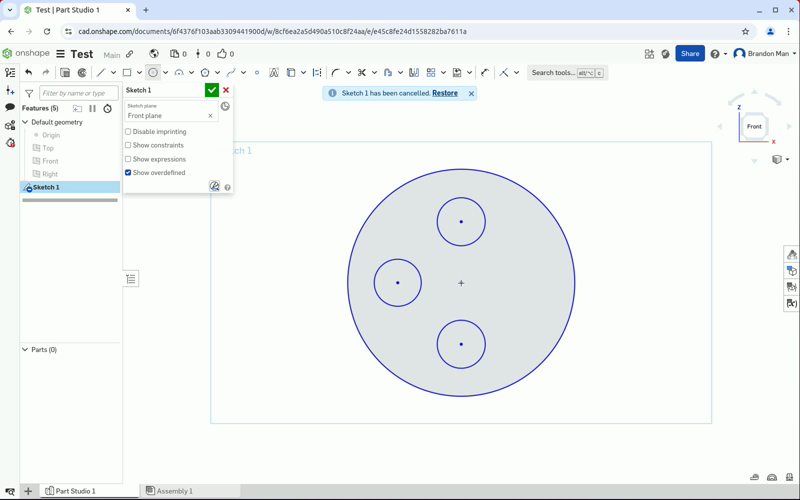
mouse_move(470, 282)
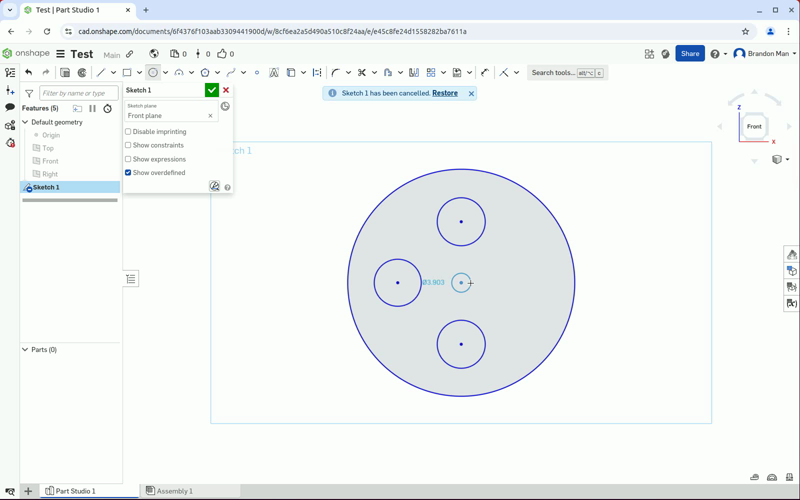
click(470, 282)
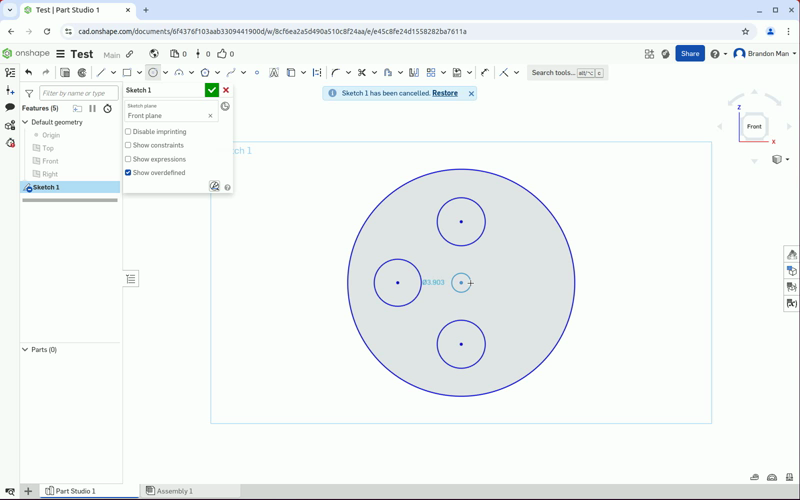
key(esc)
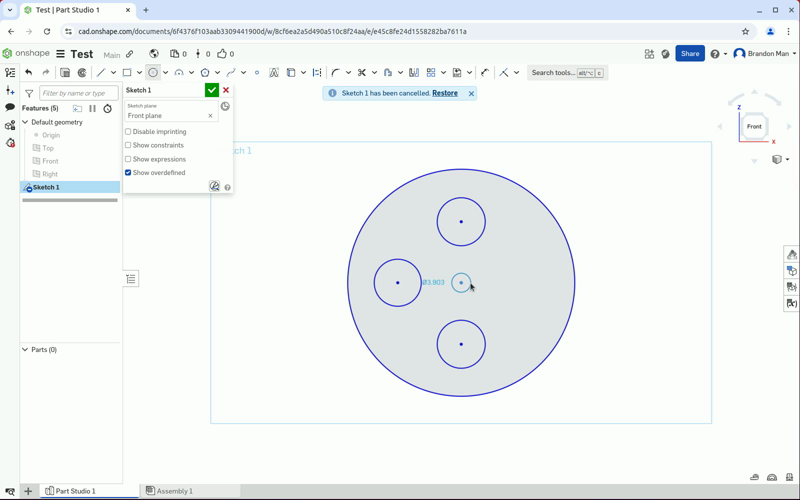
key(c)
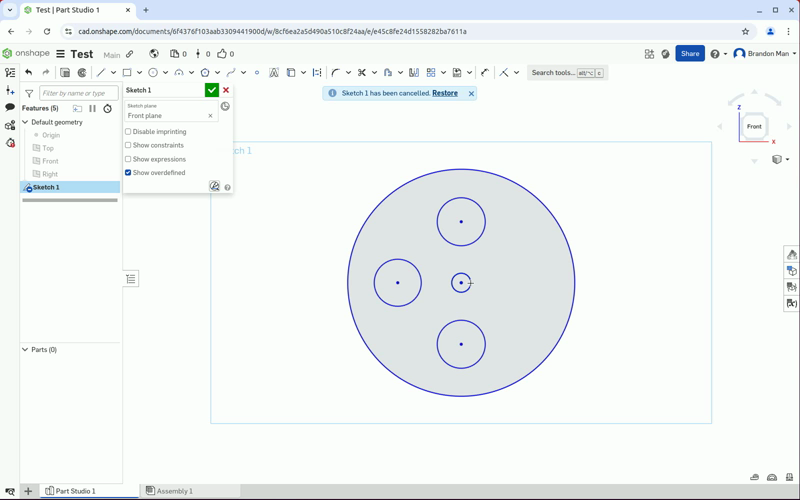
key_down(shift)
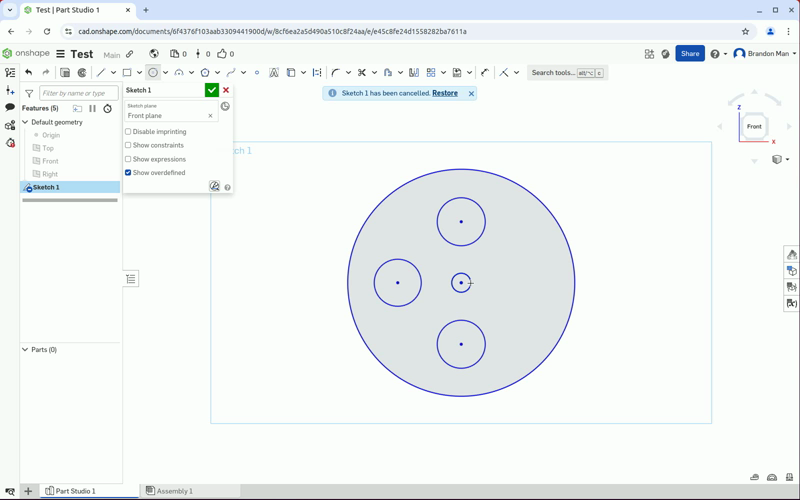
mouse_move(522, 282)
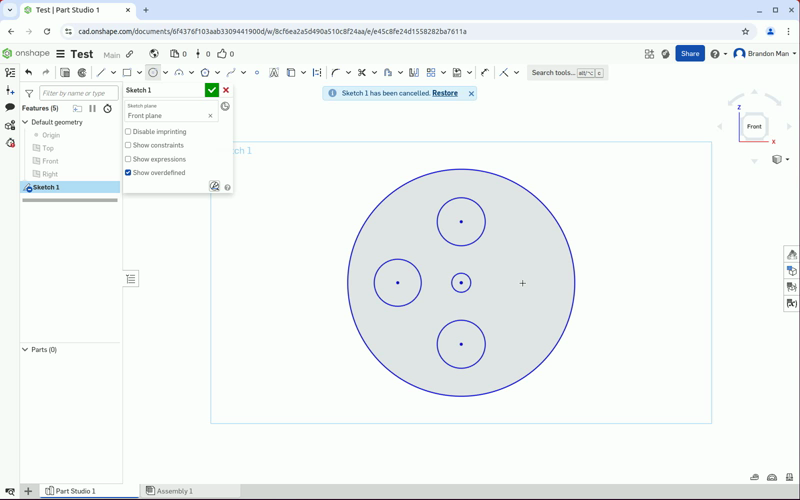
click(522, 282)
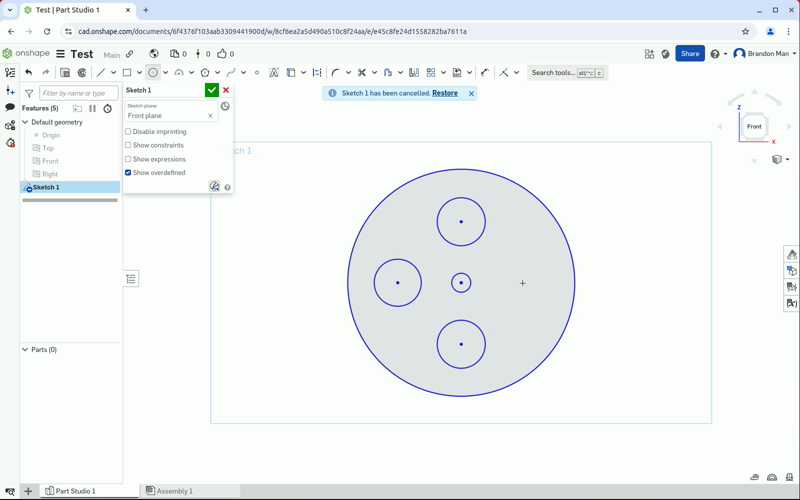
key_up(shift)
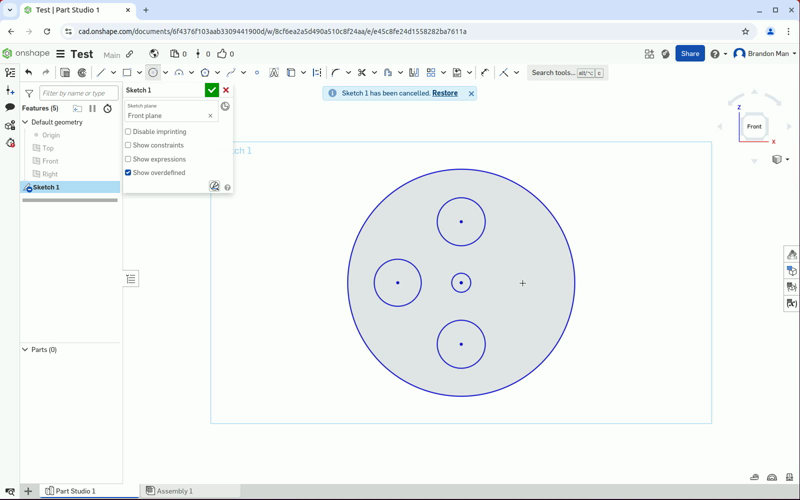
mouse_move(546, 282)
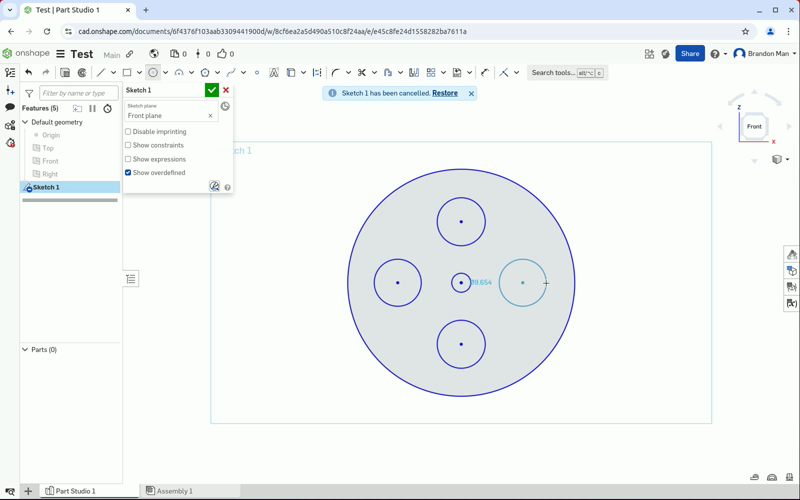
click(546, 282)
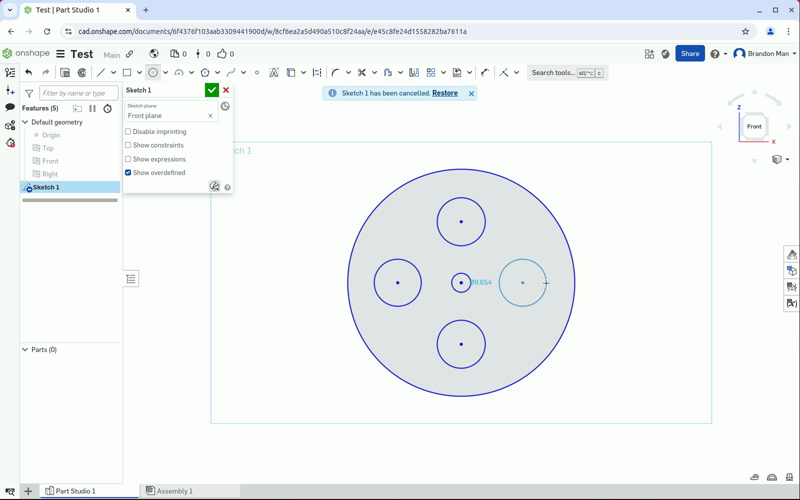
key(esc)
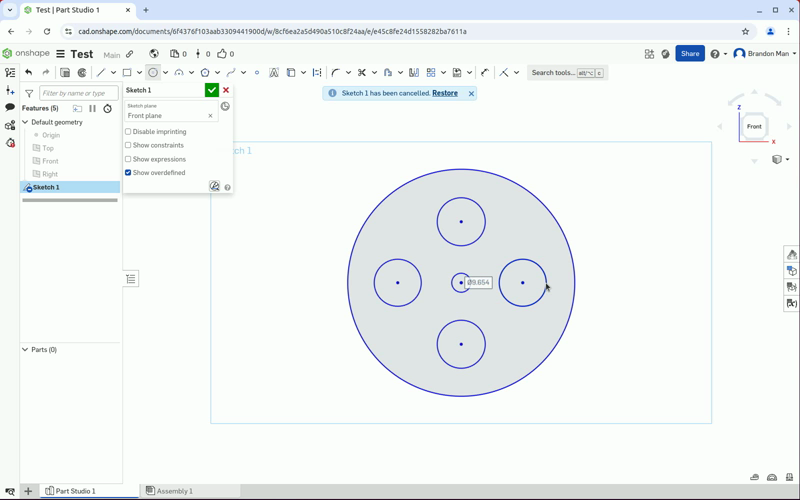
mouse_move(400, 233)
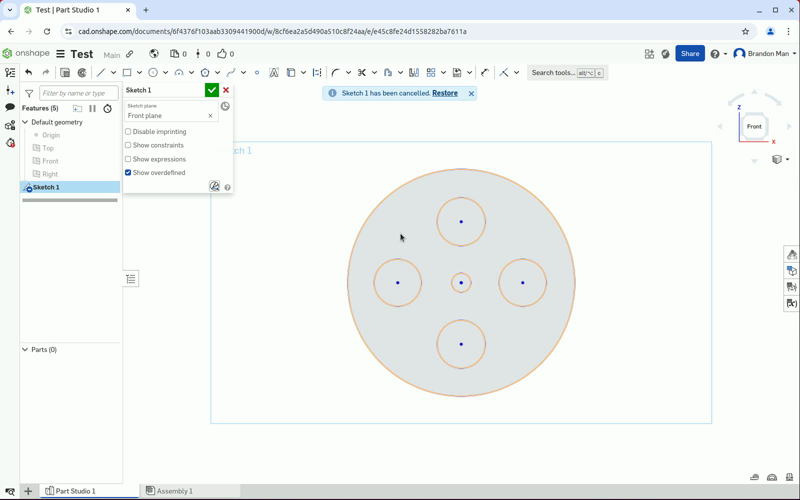
click(400, 233)
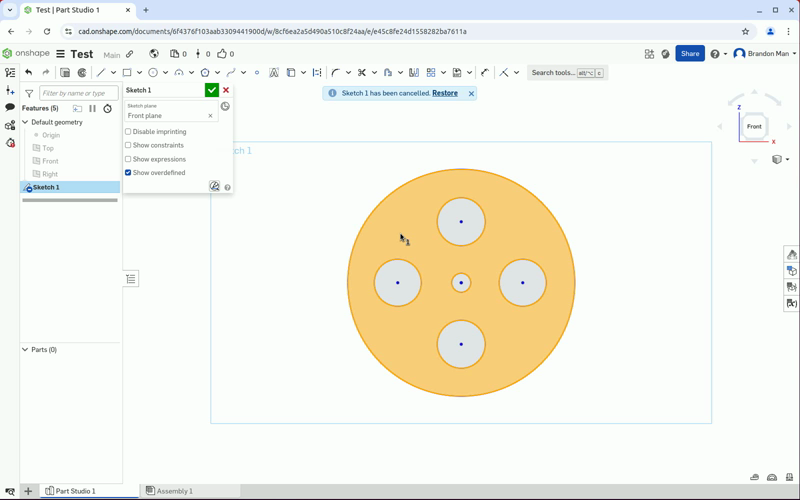
mouse_move(73, 352)
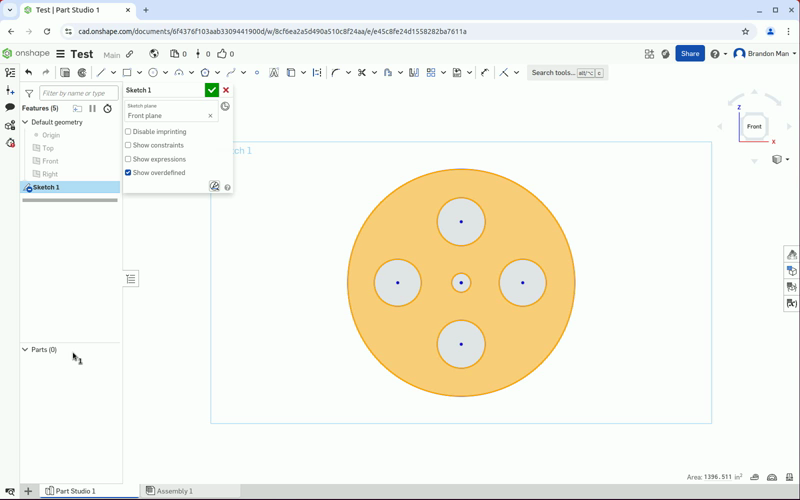
key(shift+y)
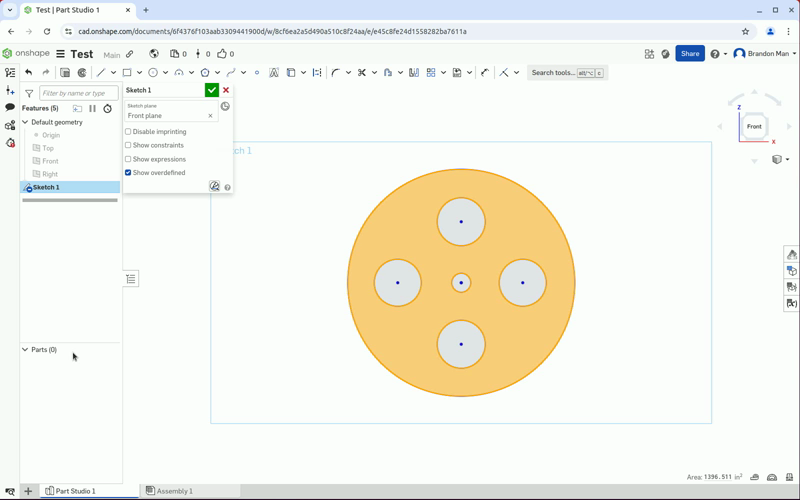
key(shift+e)
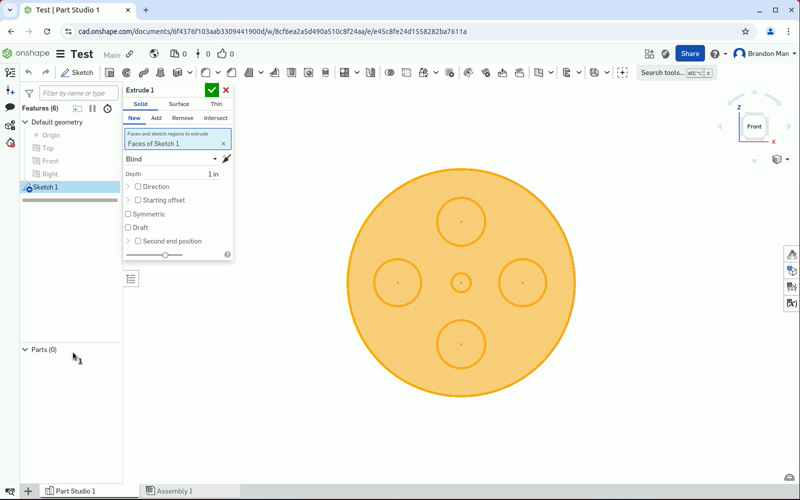
mouse_move(143, 106)
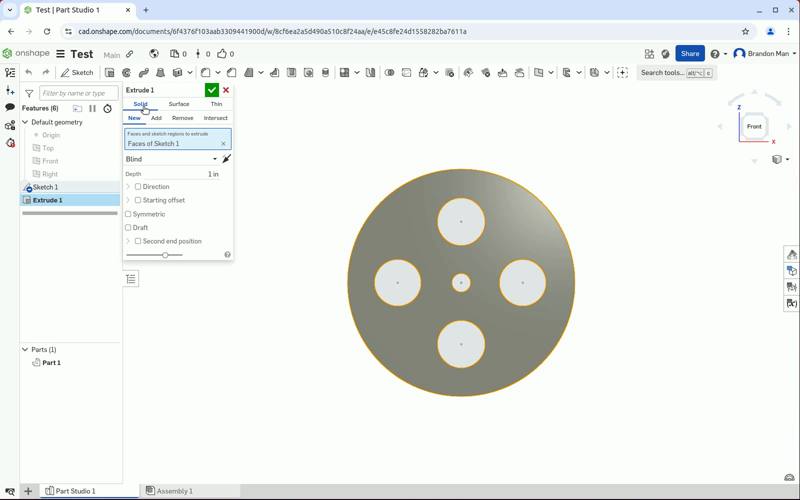
click(143, 106)
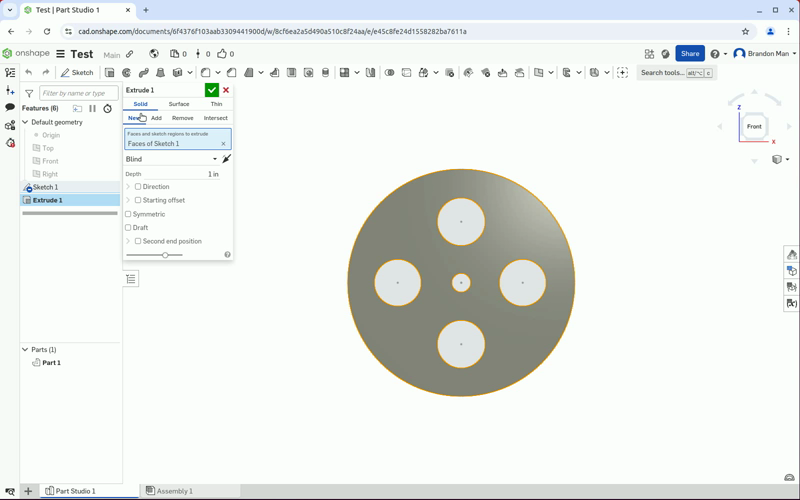
mouse_move(137, 120)
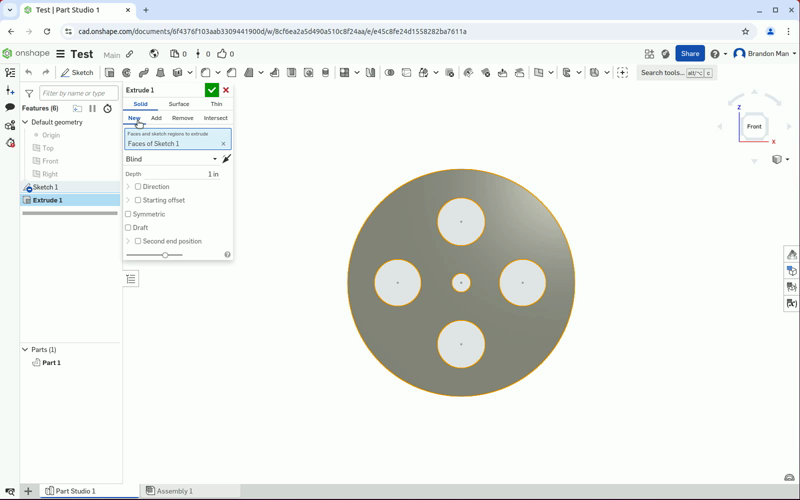
click(137, 120)
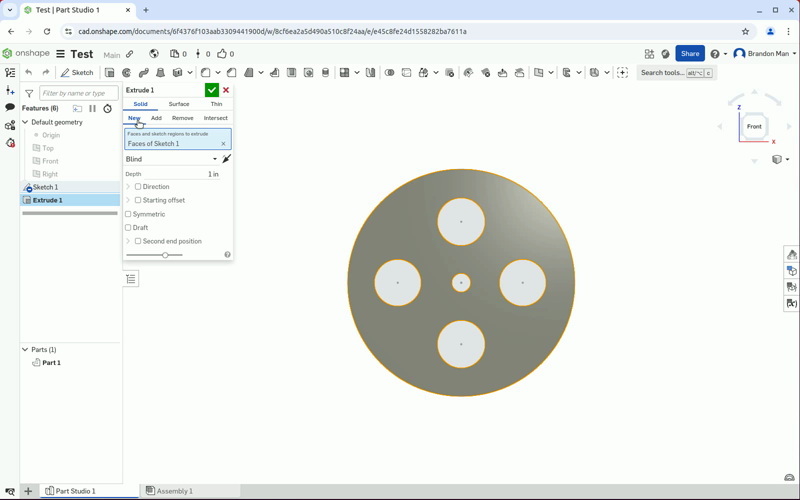
key(tab, 4)
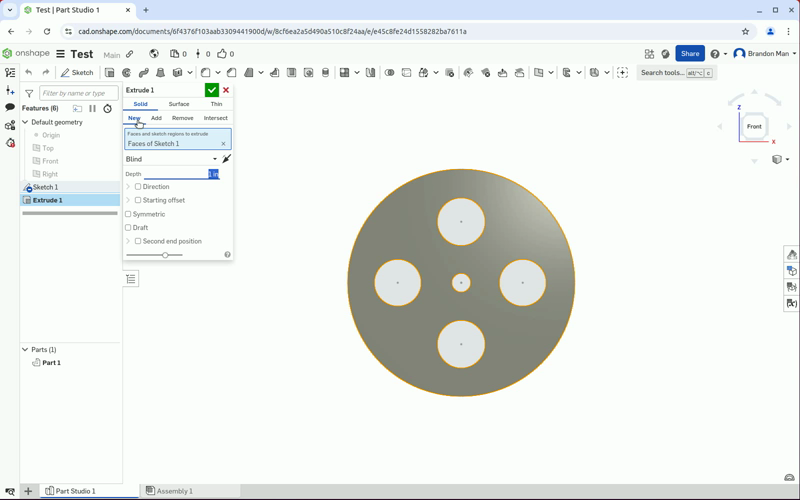
text(4.574)
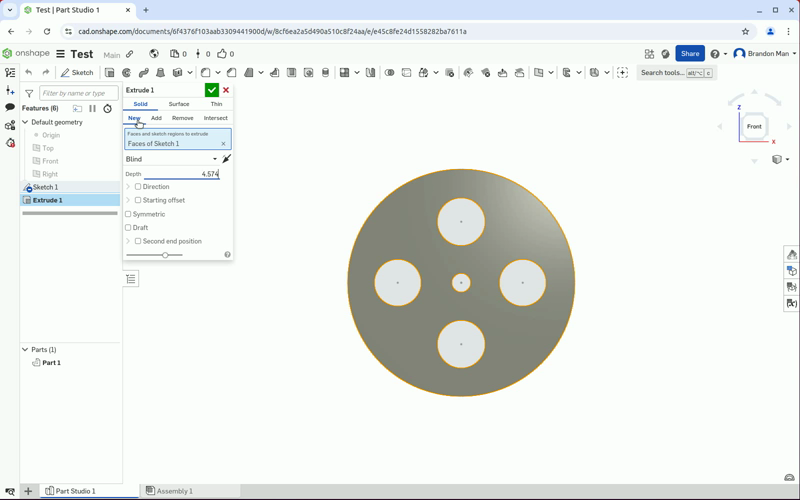
key(enter)
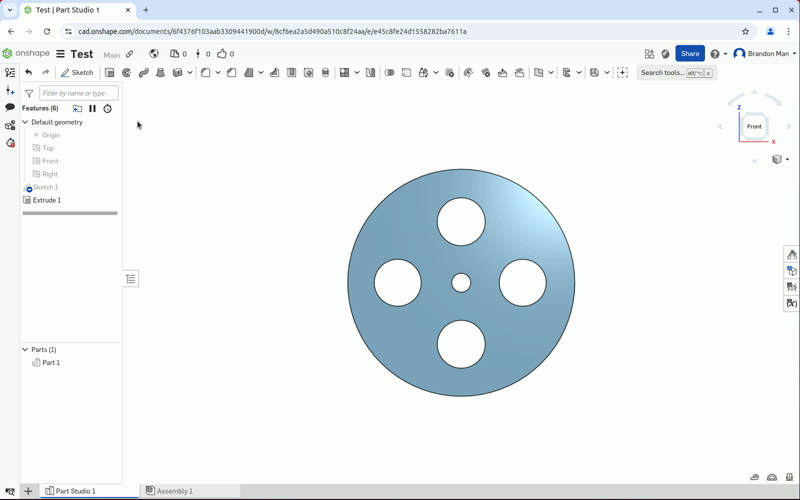
key(shift+h)
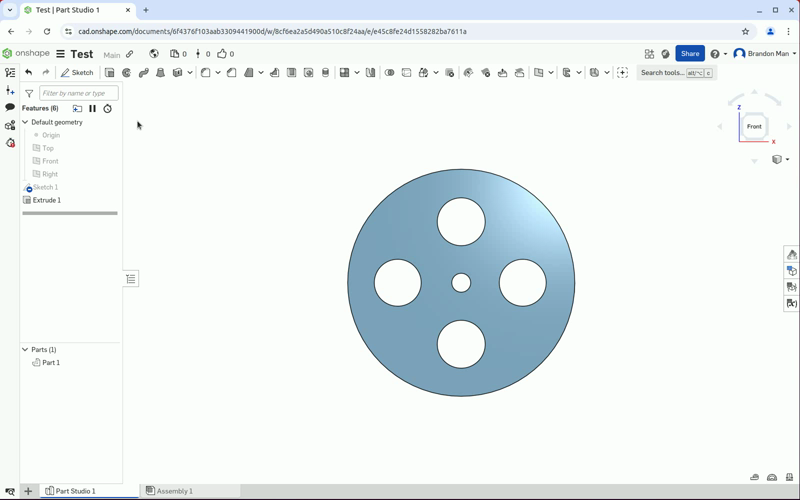
key(shift+h)
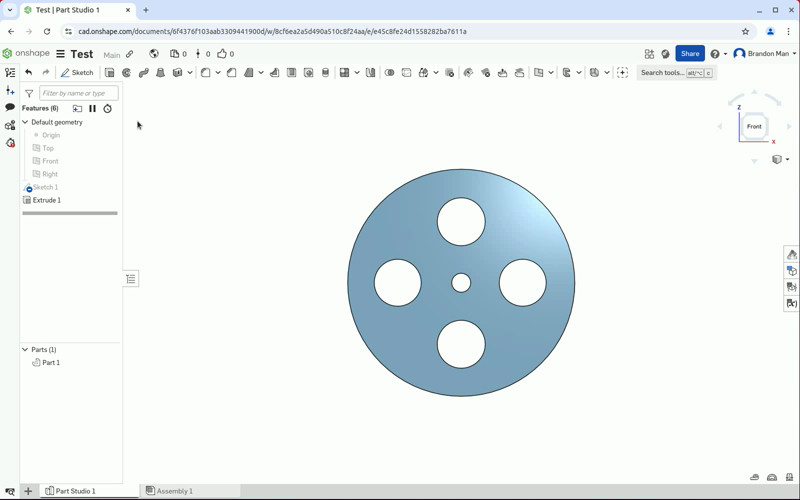
mouse_move(73, 189)
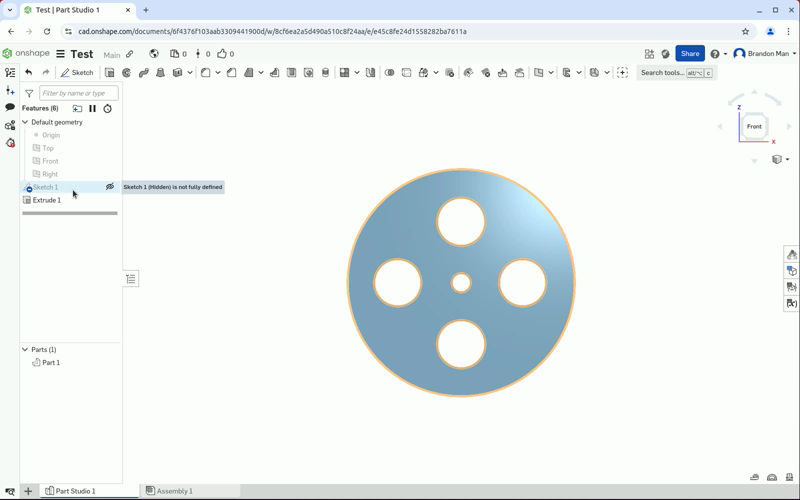
click(73, 189)
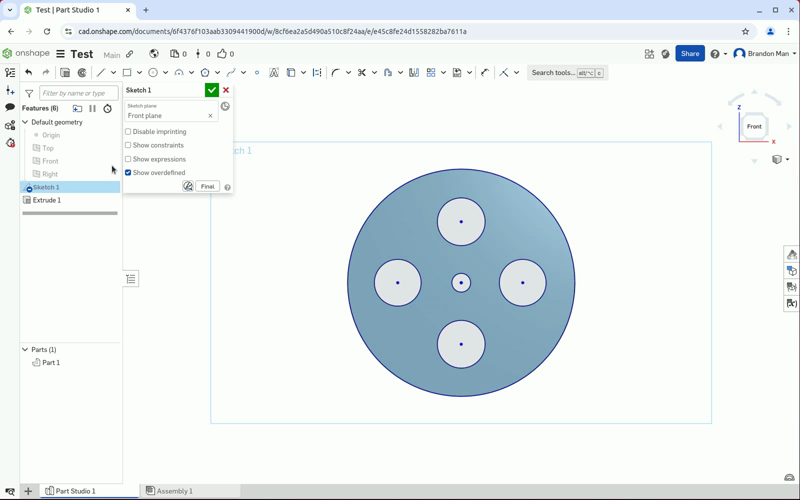
mouse_move(229, 92)
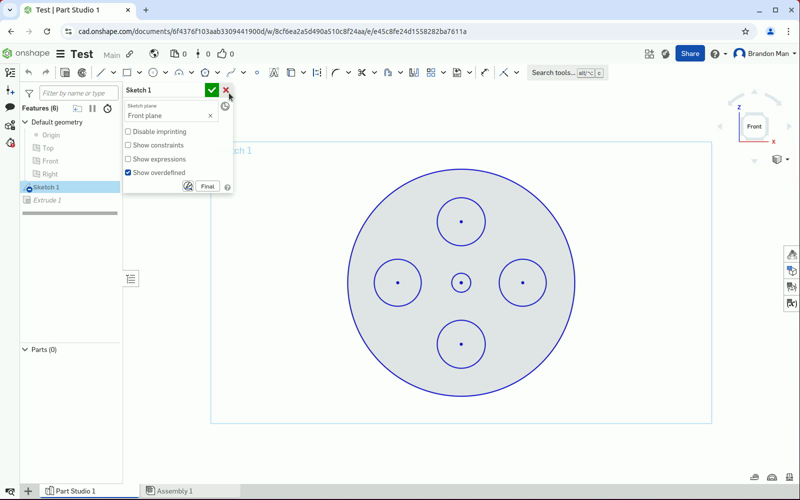
click(229, 92)
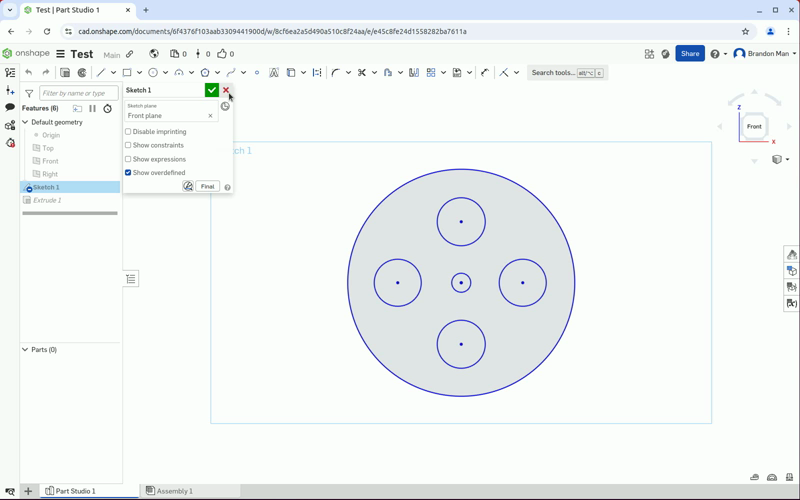
key(shift+s)
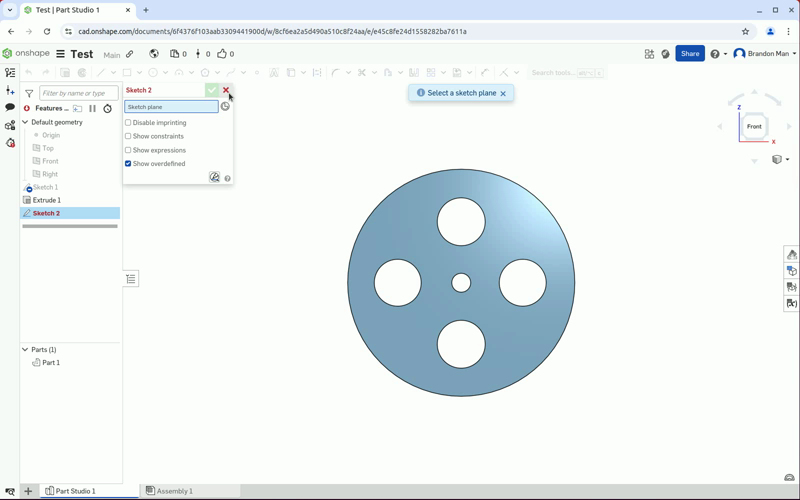
mouse_move(73, 163)
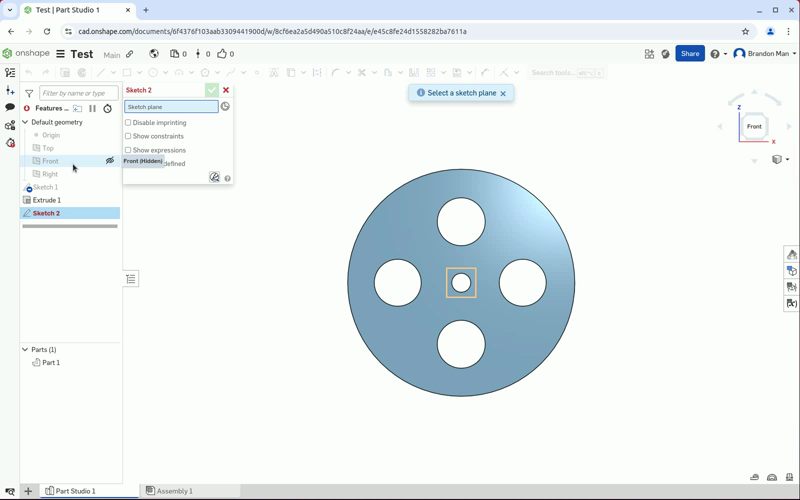
click(73, 163)
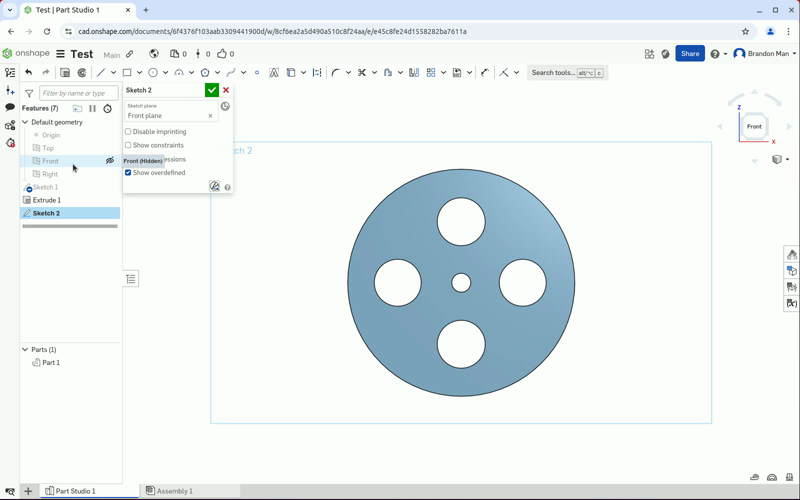
mouse_move(73, 352)
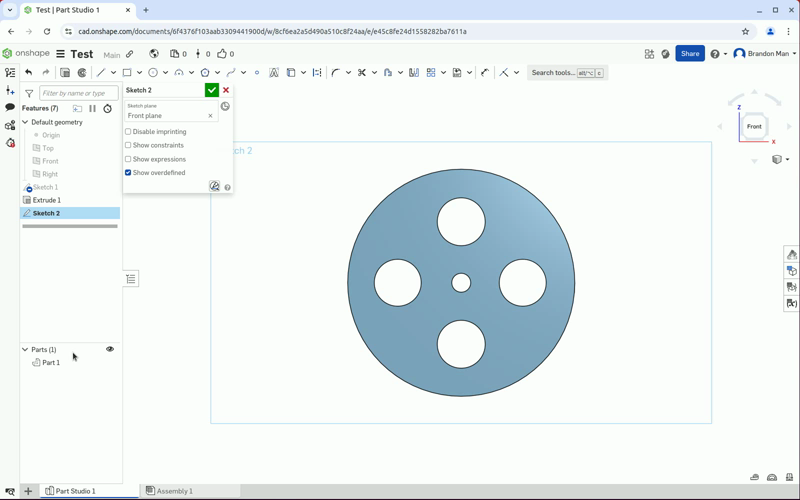
key(y)
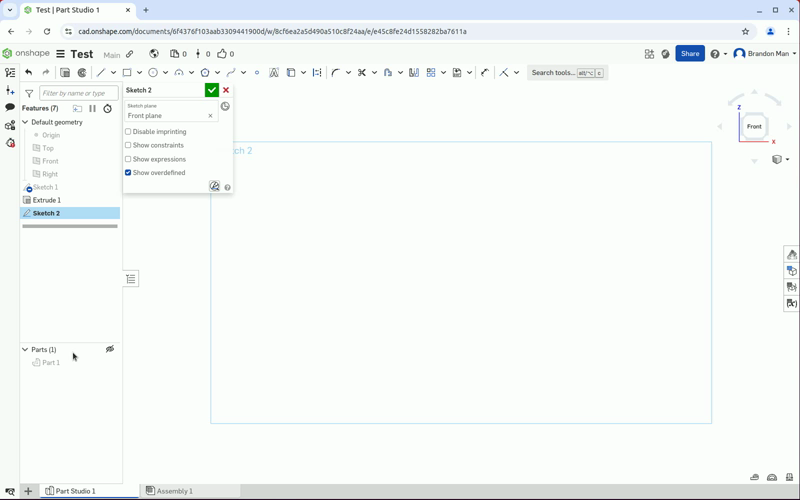
key(c)
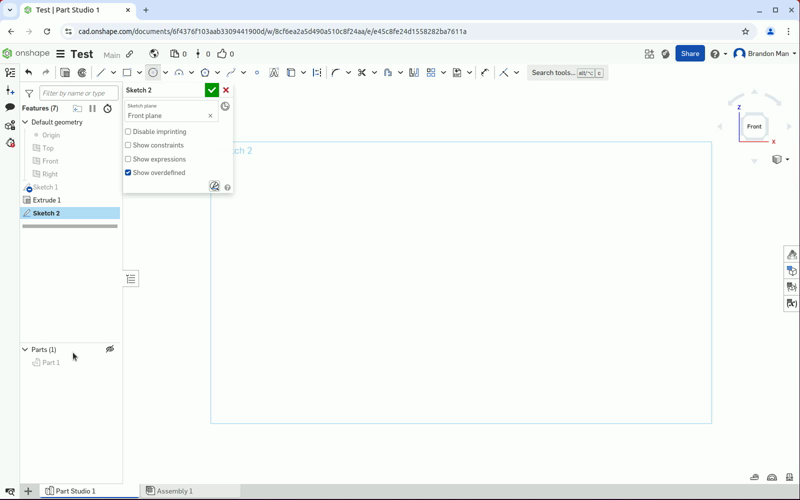
key_down(shift)
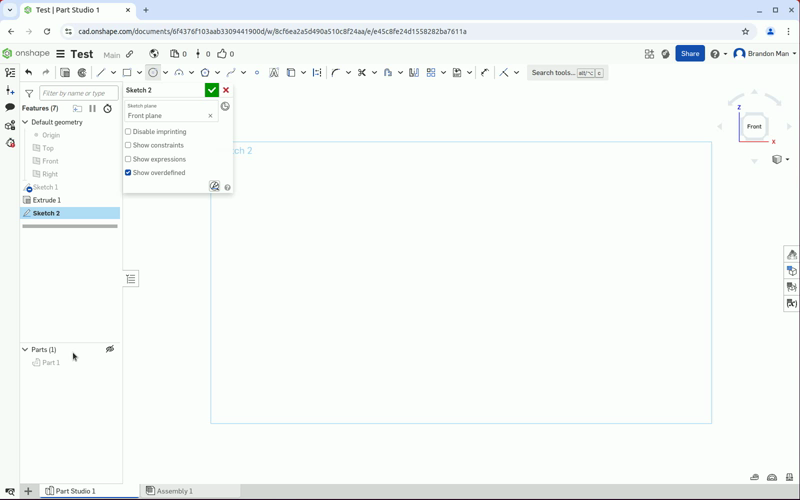
mouse_move(461, 282)
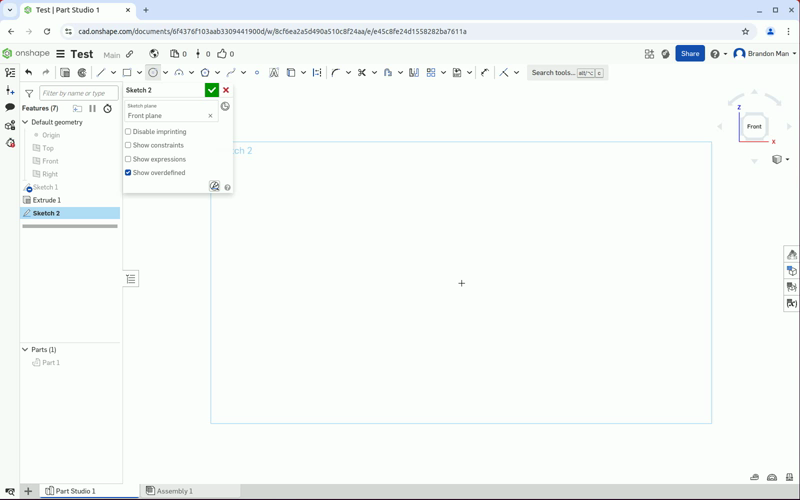
click(461, 282)
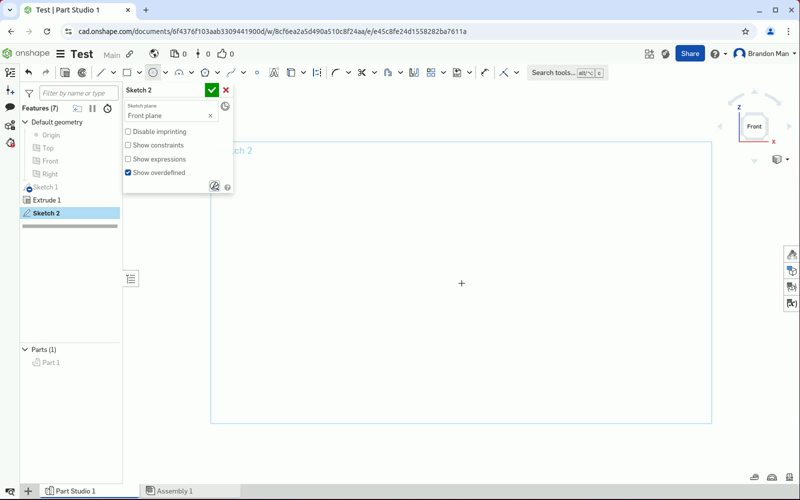
key_up(shift)
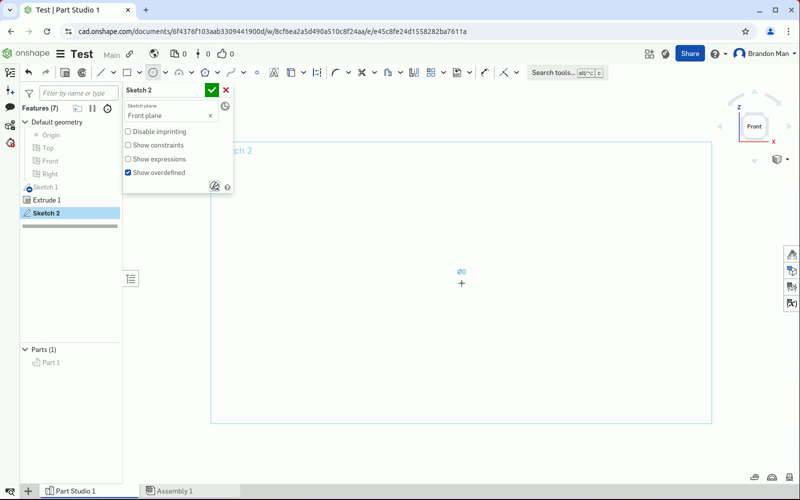
mouse_move(472, 282)
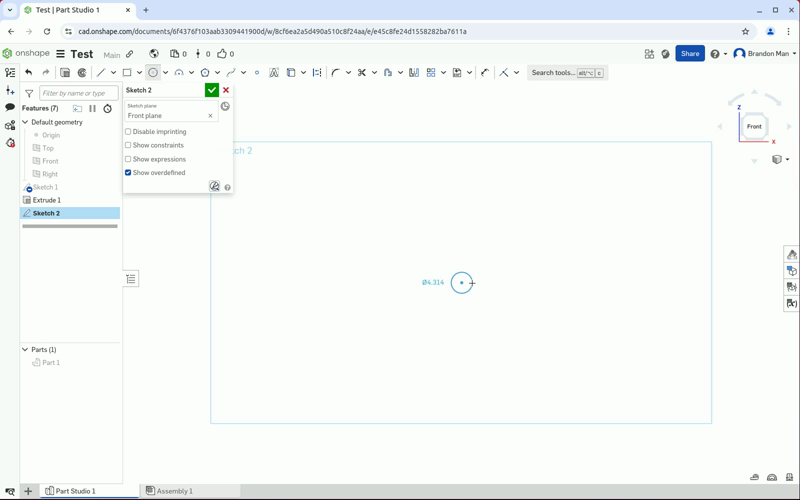
click(472, 282)
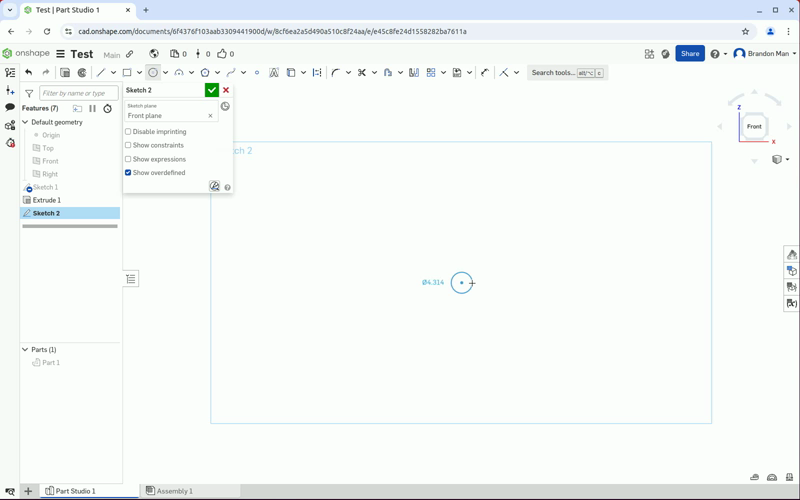
key(esc)
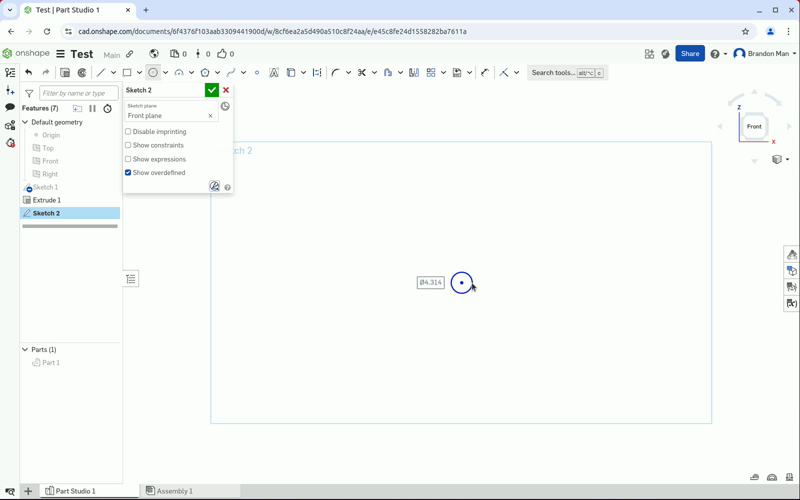
mouse_move(466, 285)
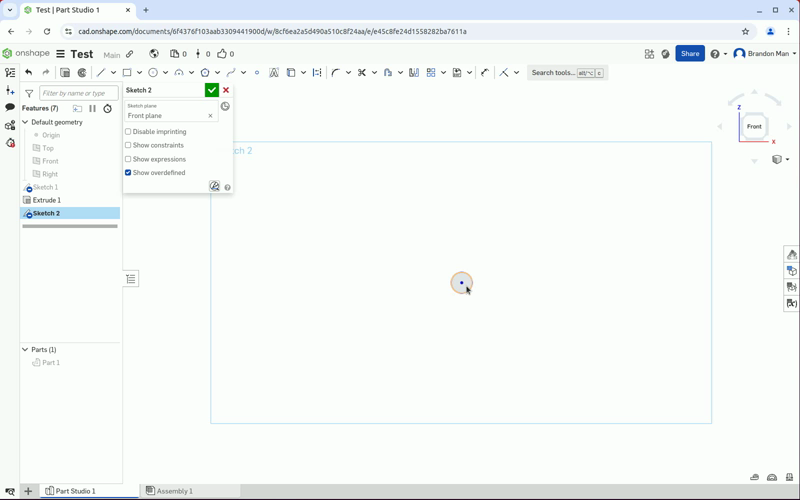
scroll(6)
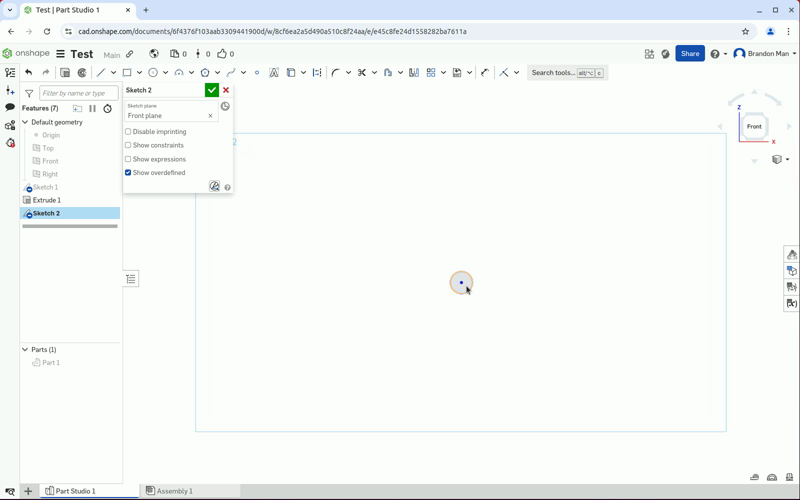
scroll(6)
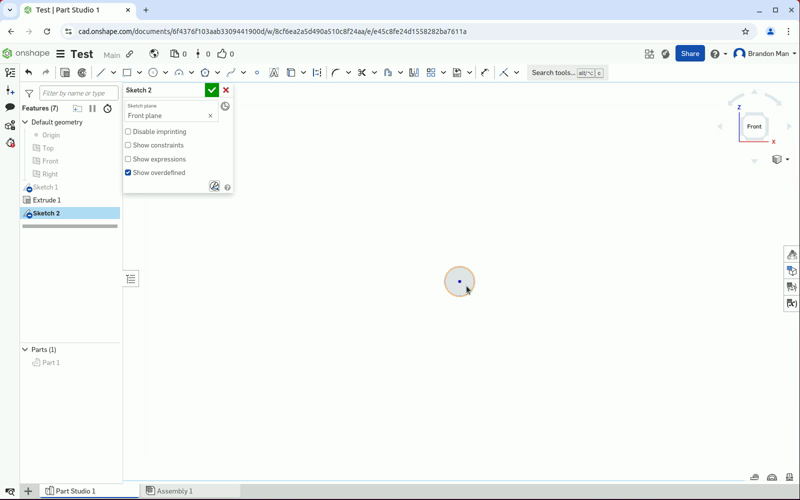
scroll(6)
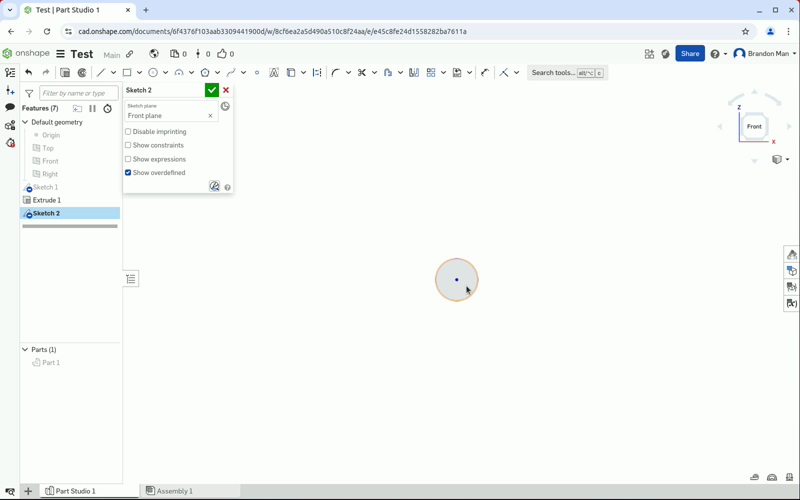
scroll(6)
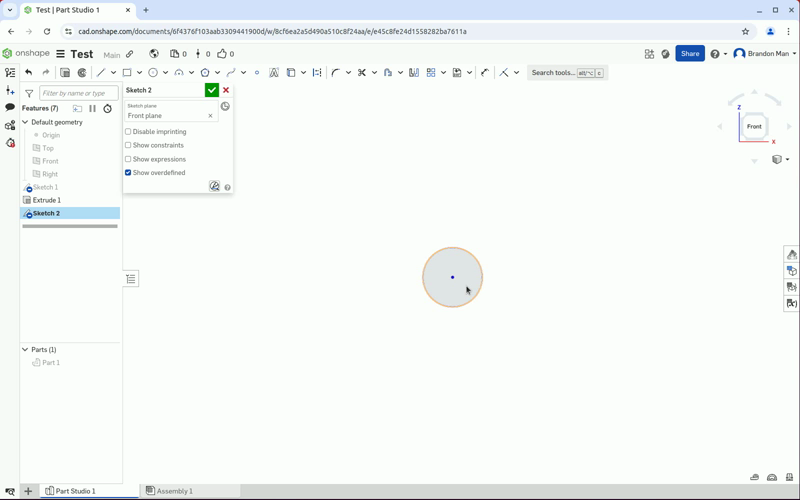
scroll(6)
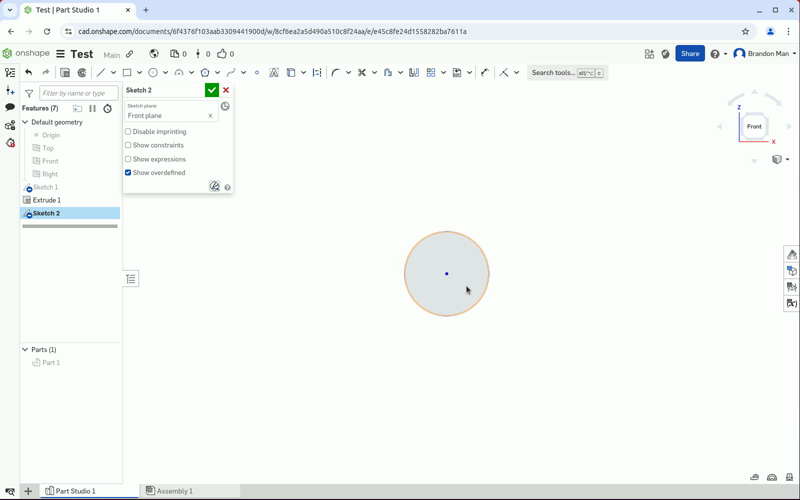
scroll(6)
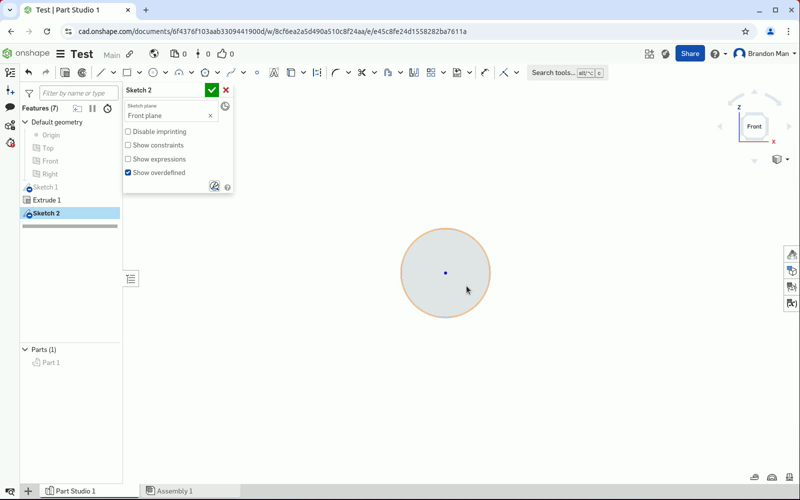
scroll(6)
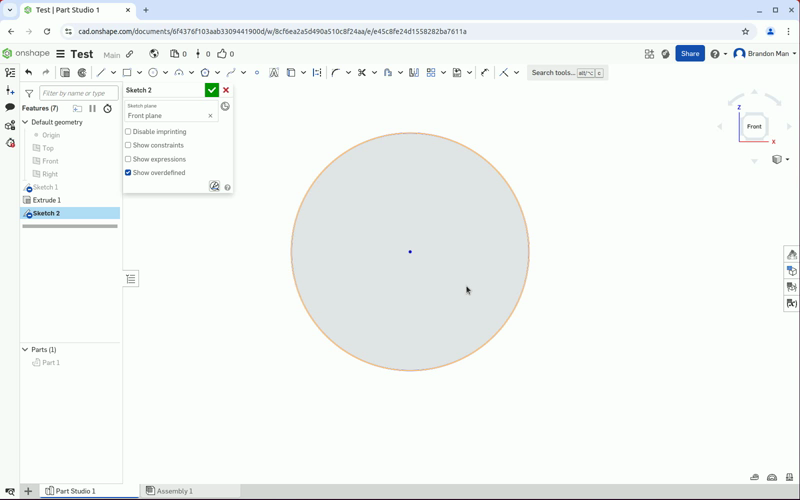
click(466, 285)
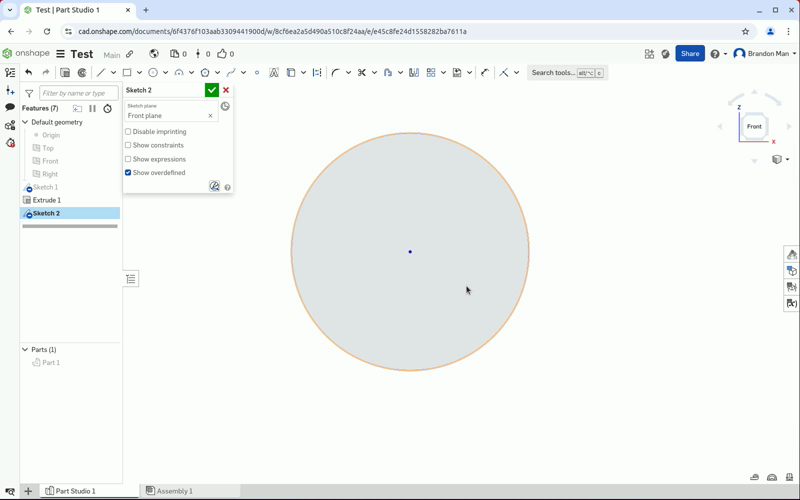
scroll(-6)
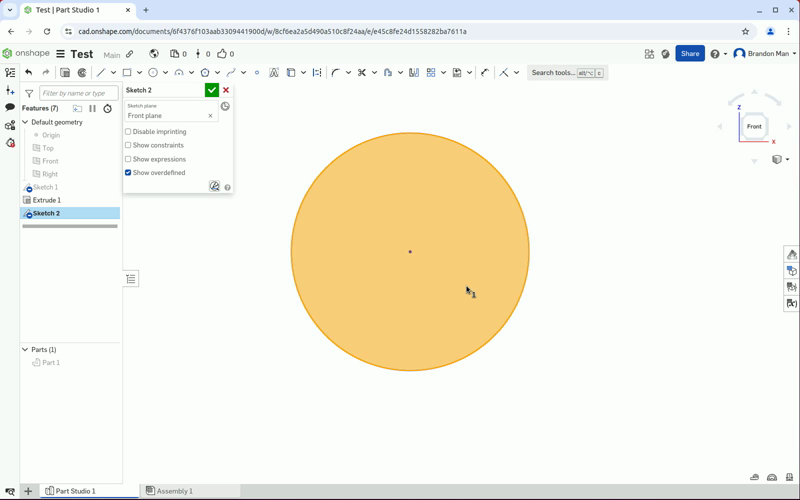
scroll(-6)
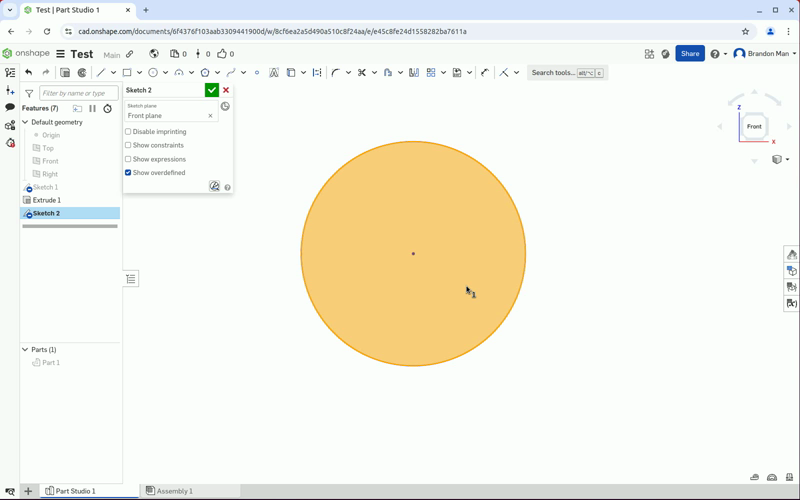
scroll(-6)
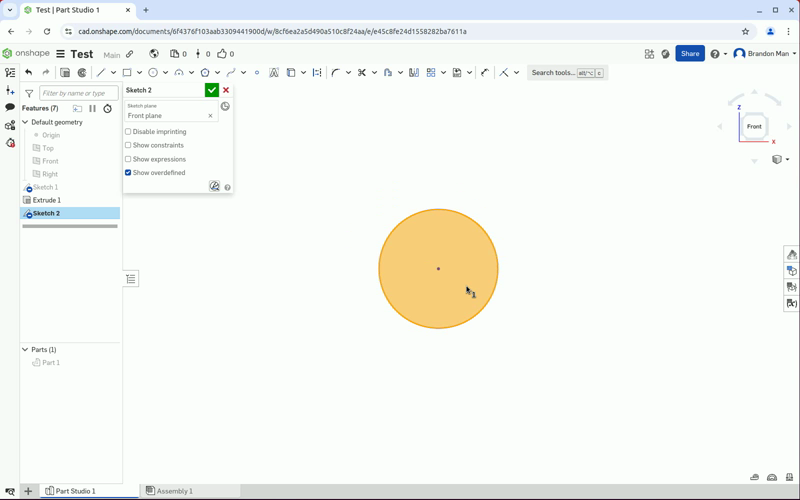
scroll(-6)
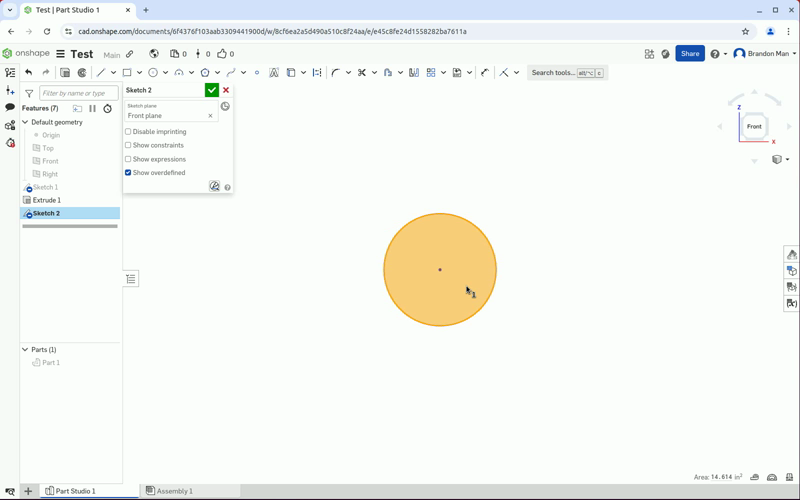
scroll(-6)
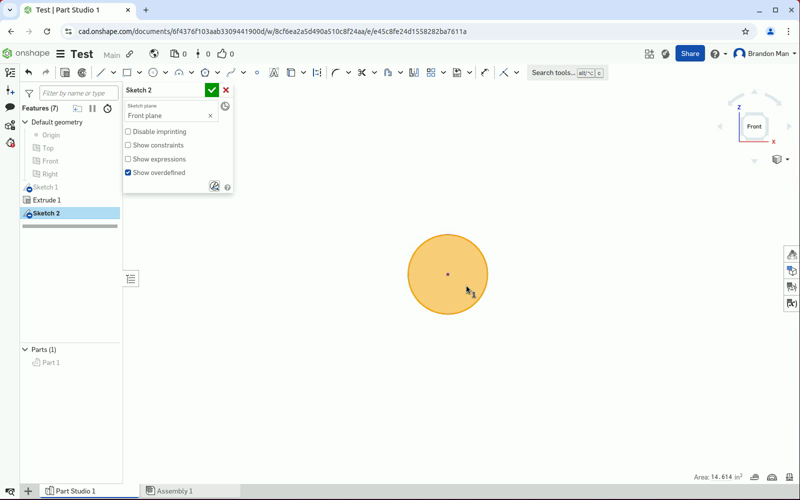
scroll(-6)
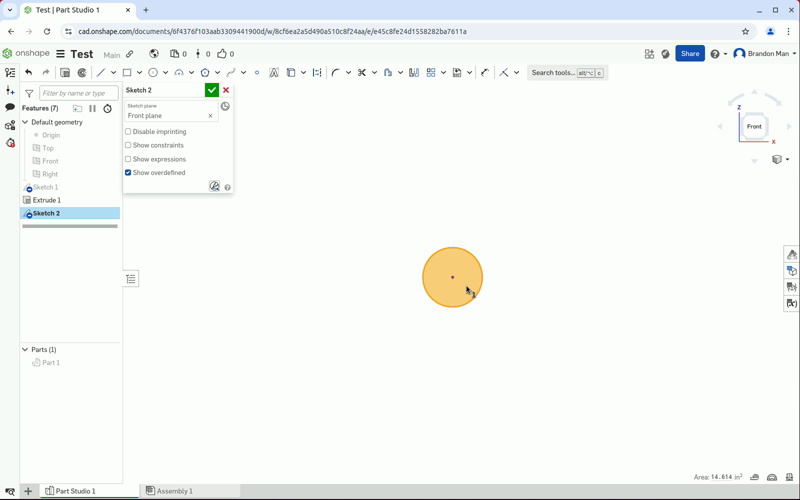
scroll(-6)
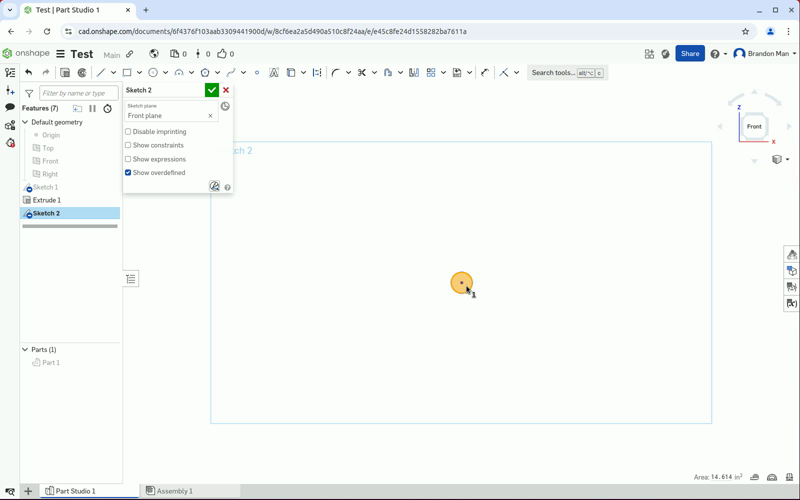
mouse_move(73, 352)
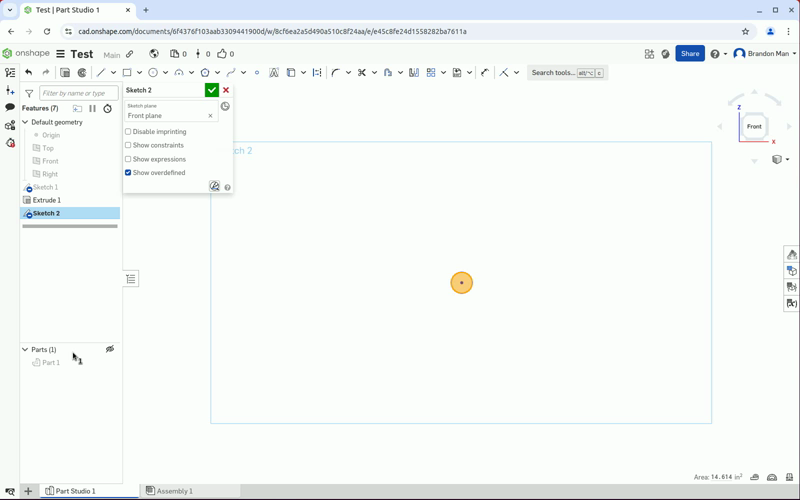
key(shift+y)
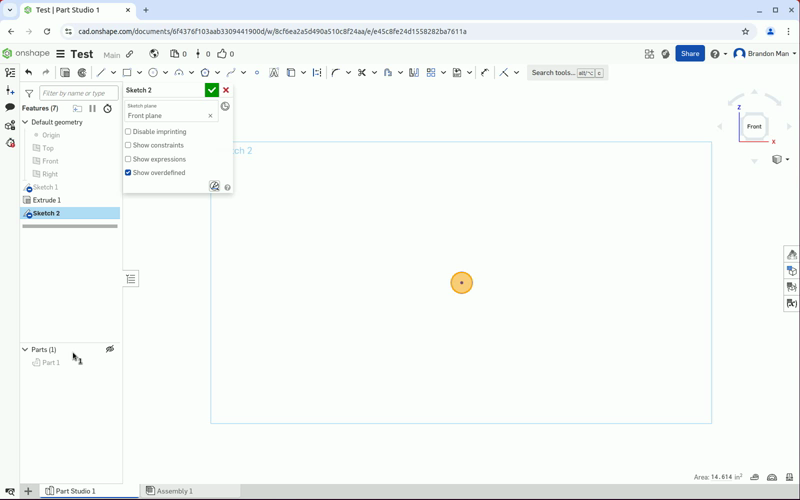
key(shift+e)
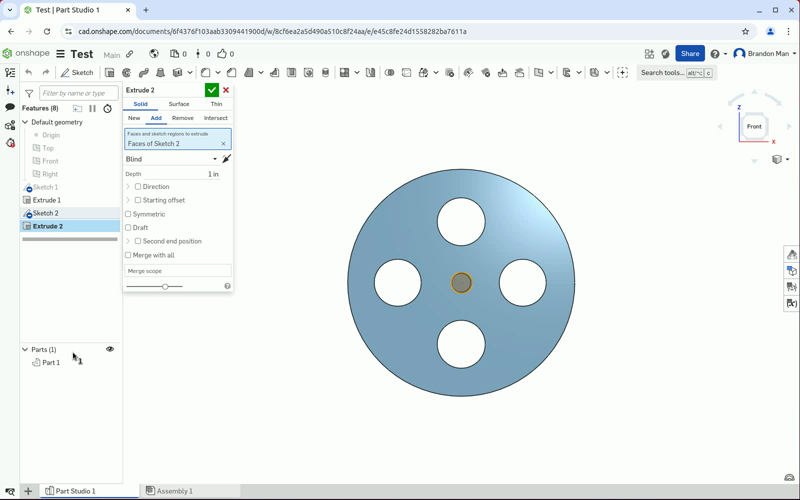
mouse_move(143, 106)
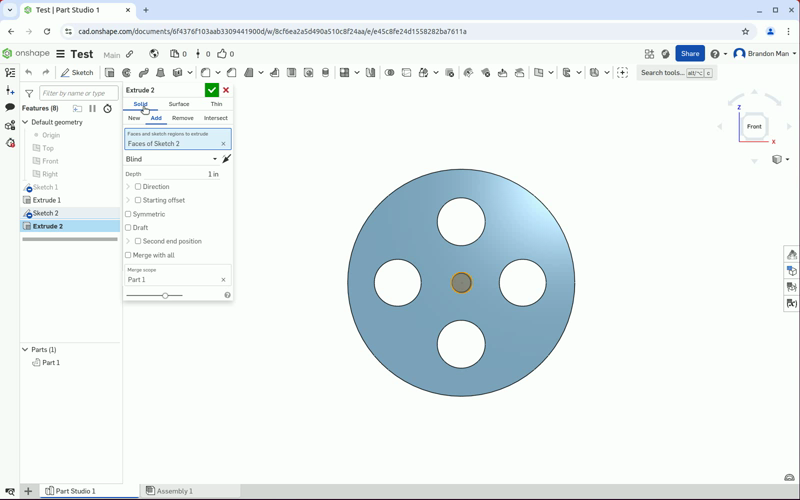
click(143, 106)
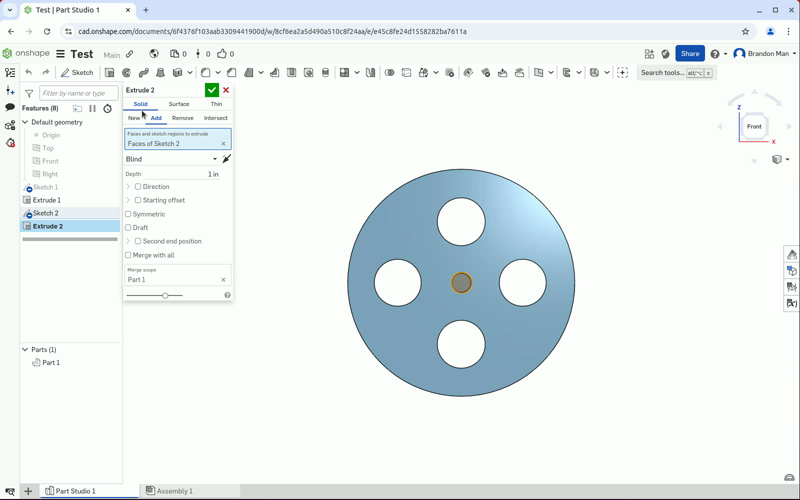
mouse_move(137, 120)
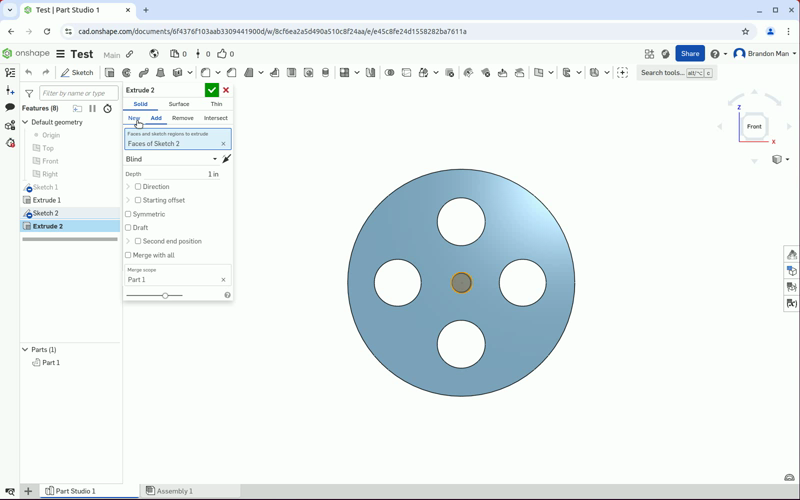
click(137, 120)
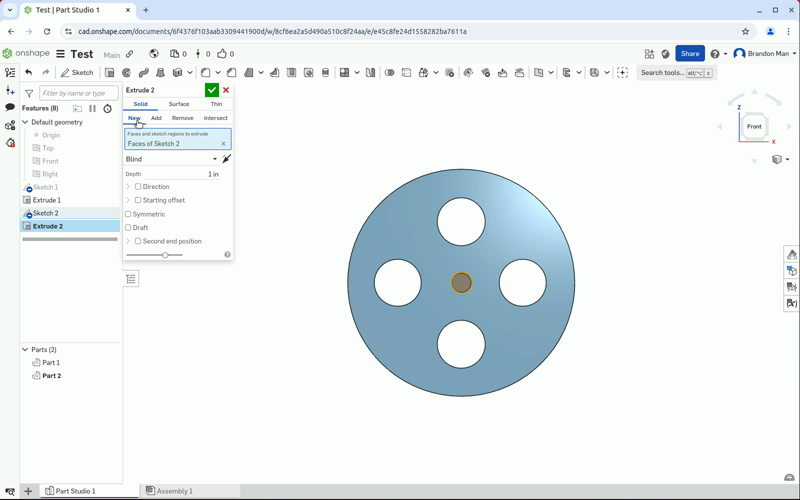
key(tab, 4)
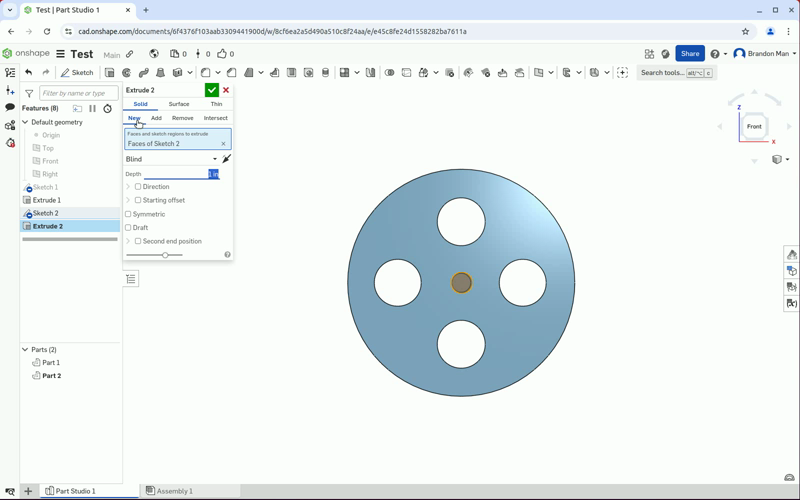
text(-1.926)
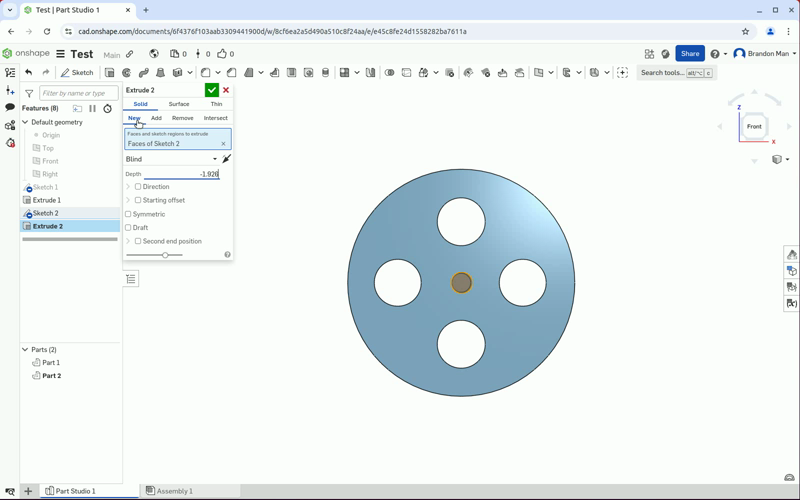
key(enter)
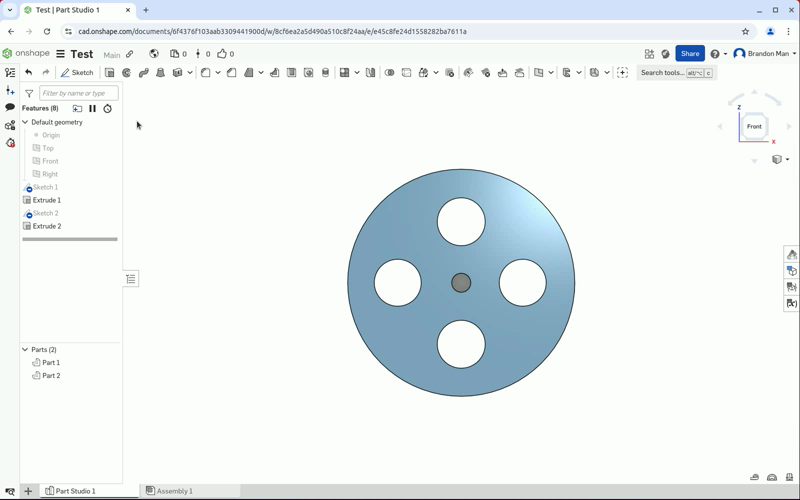
key(shift+h)
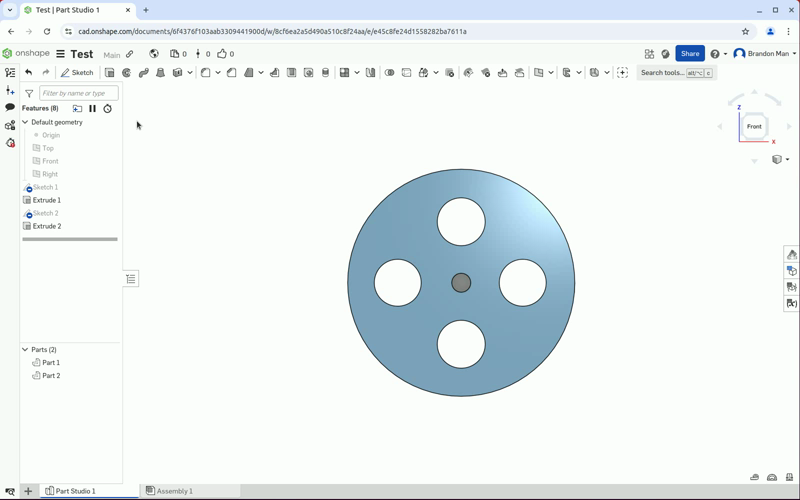
key(shift+h)
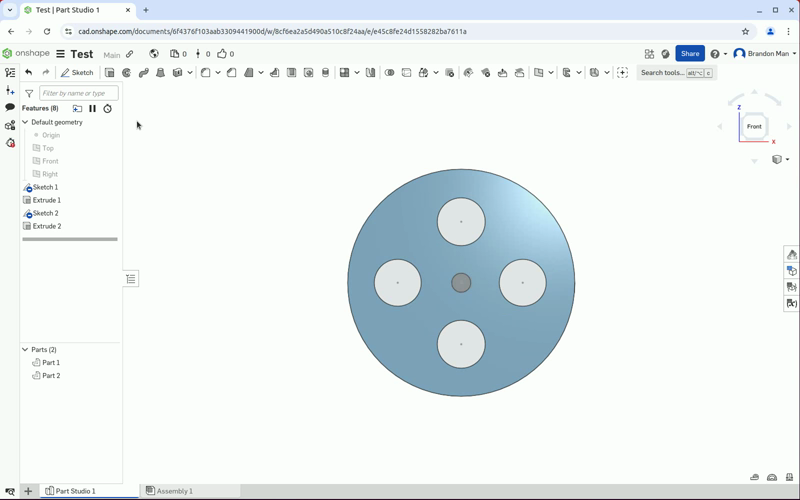
key(shift+7)
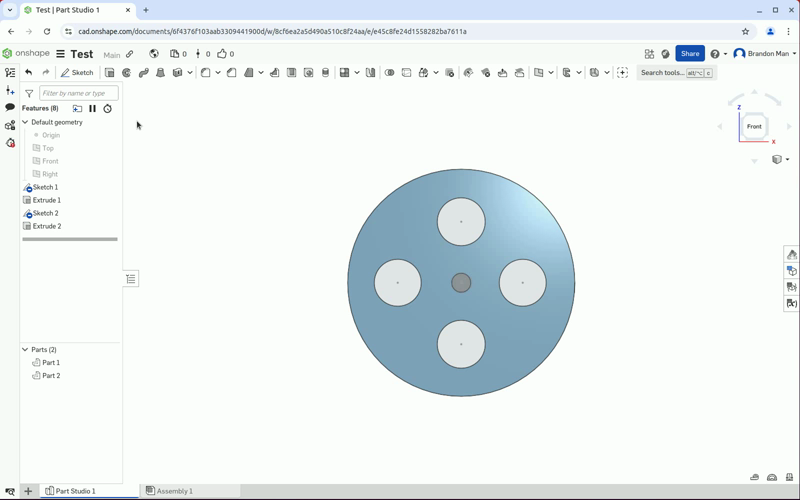
key(left, 2)
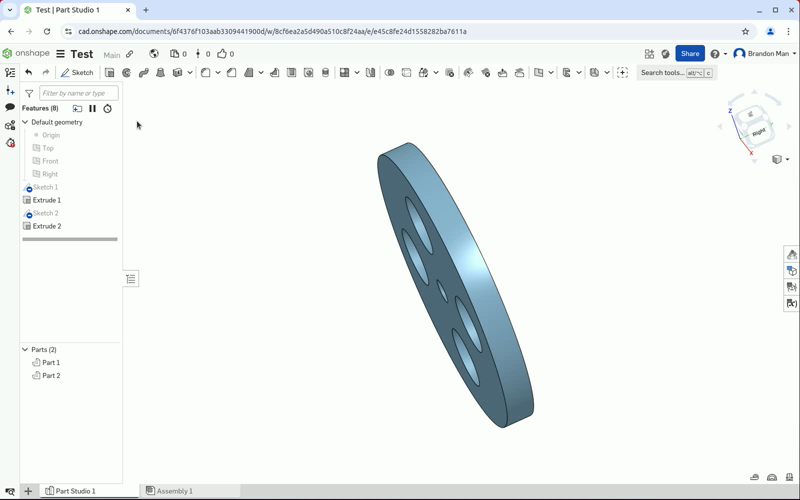
key(down, 2)
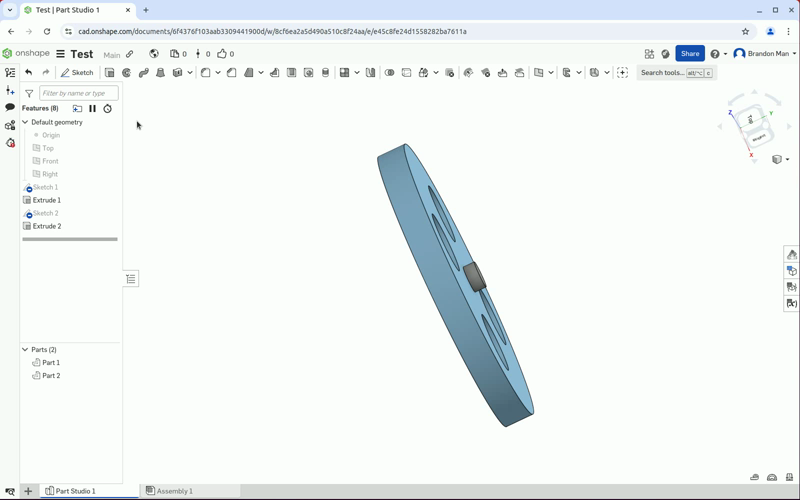
key(up, 2)
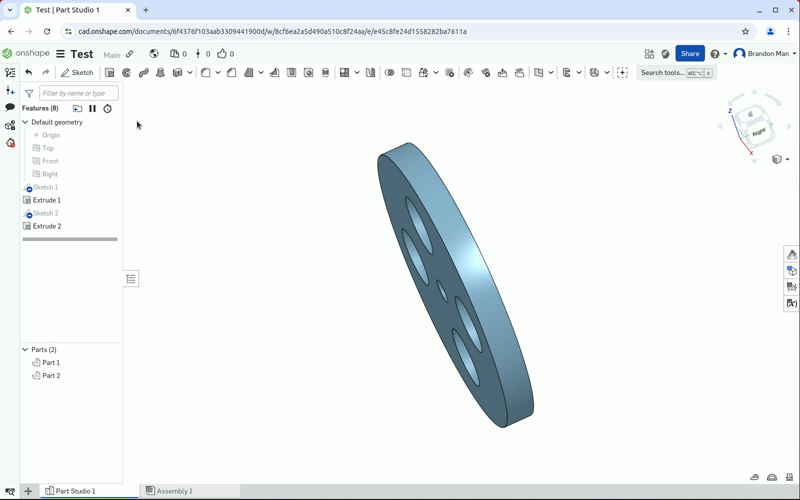
key(right, 2)
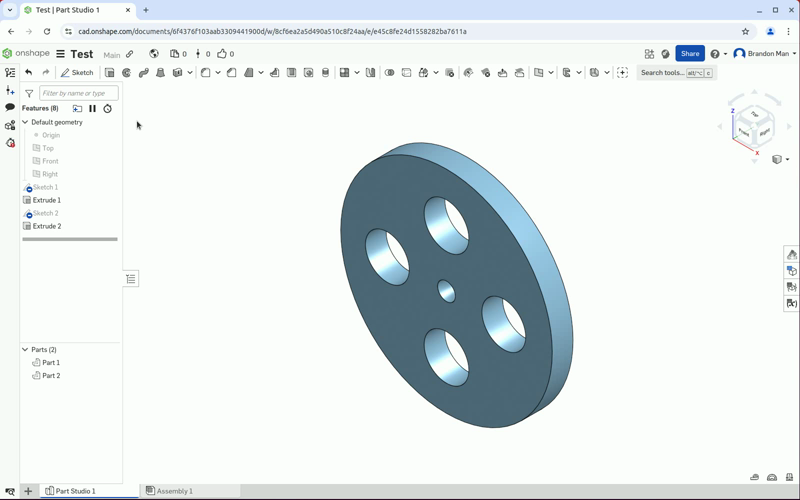
mouse_move(73, 189)
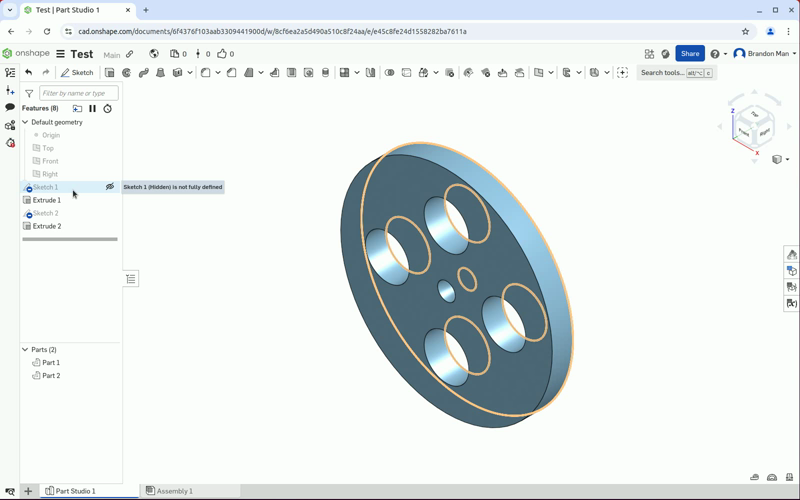
click(73, 189)